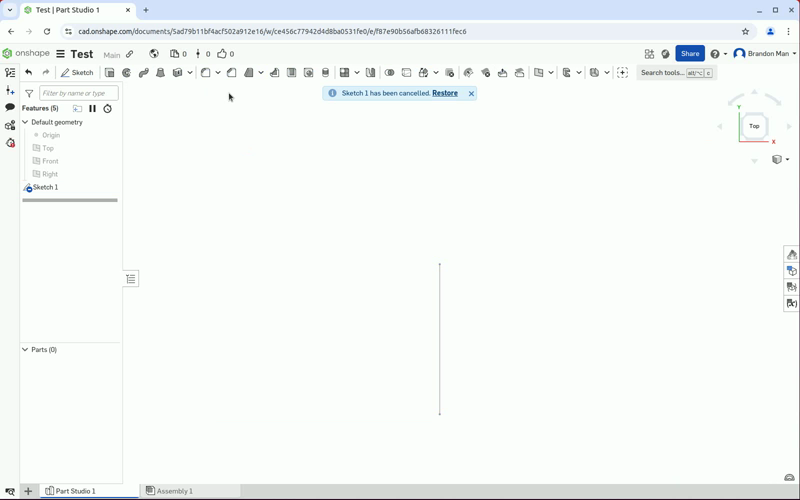
key(shift+h)
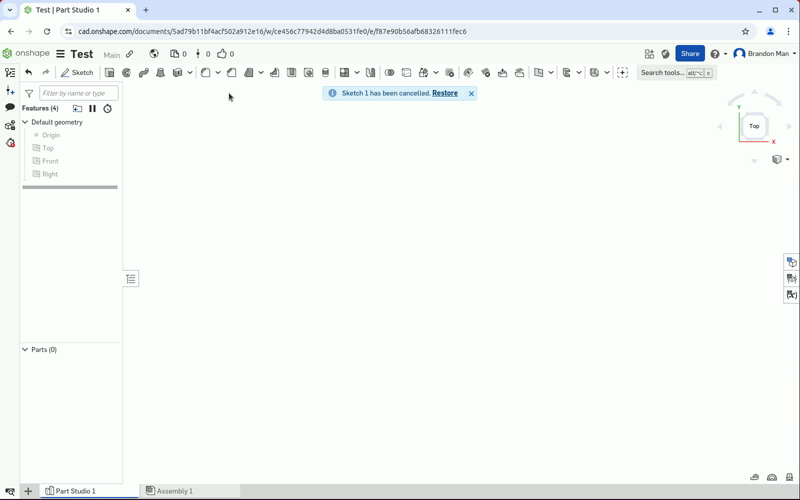
mouse_move(73, 352)
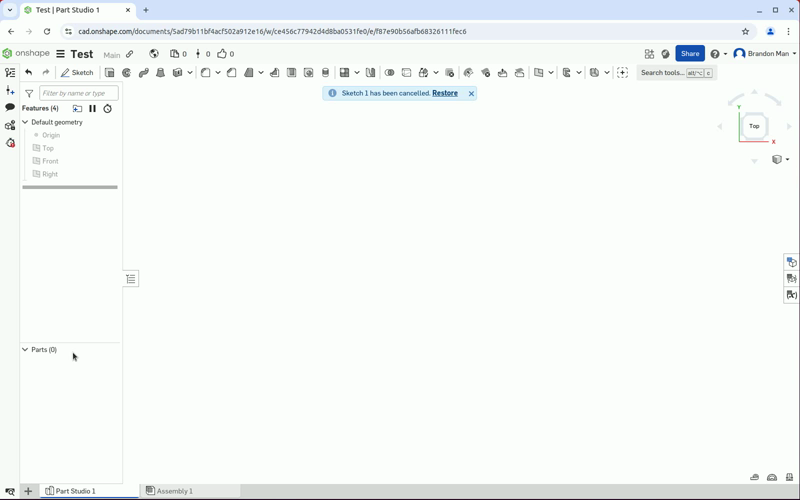
key(y)
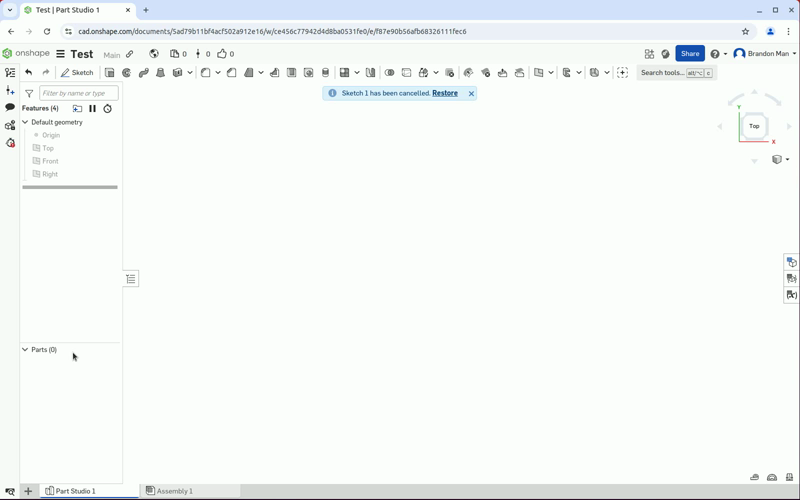
key(shift+p)
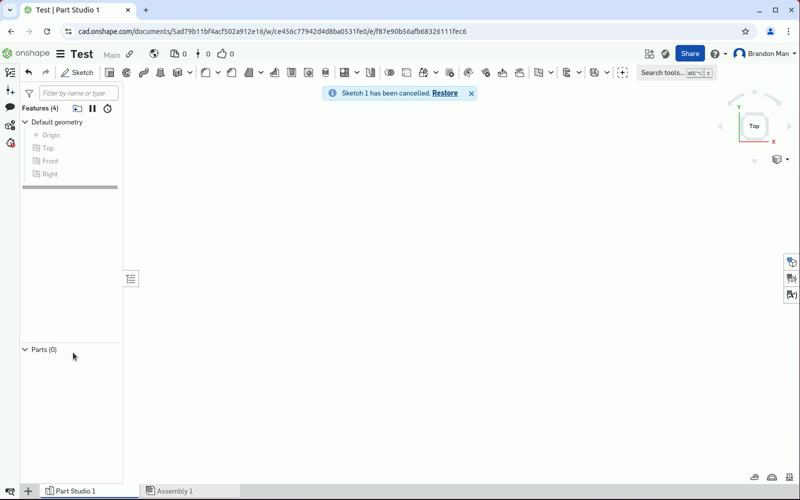
key(space)
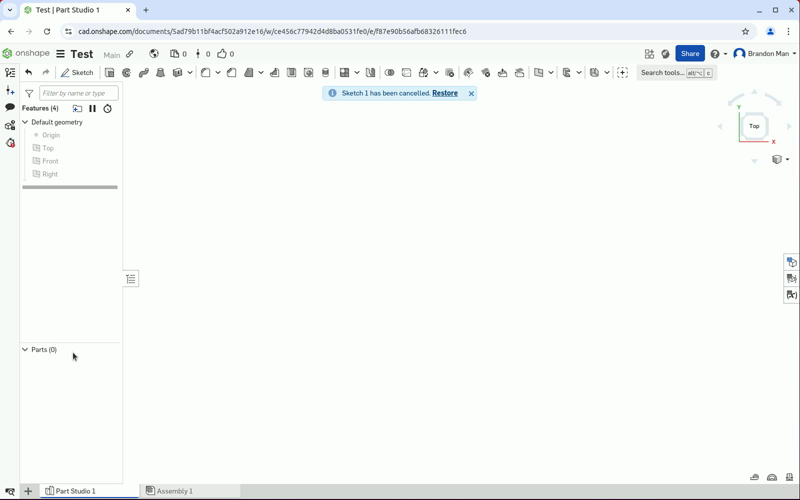
key_down(shift)
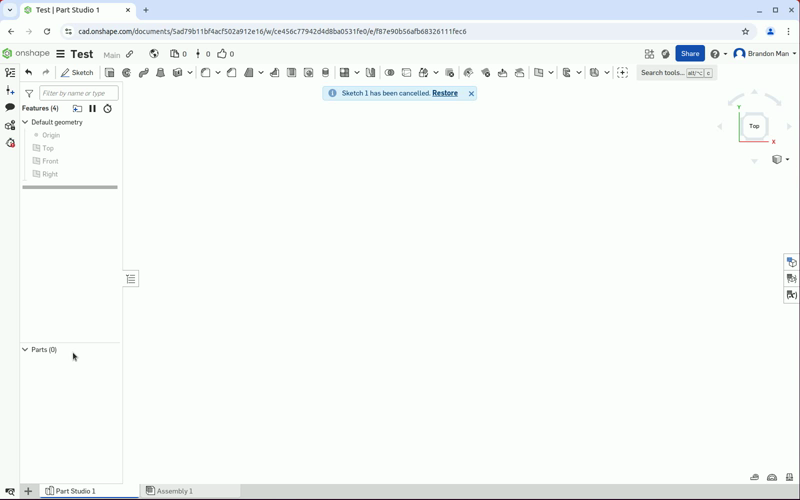
key(up)
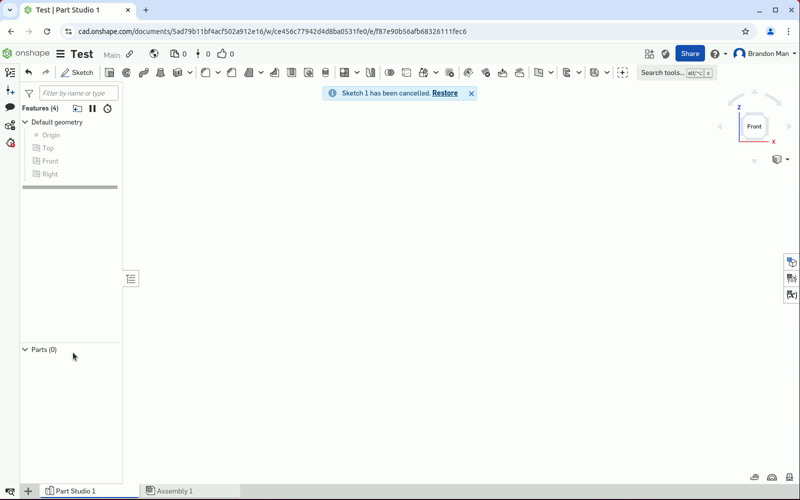
key_up(shift)
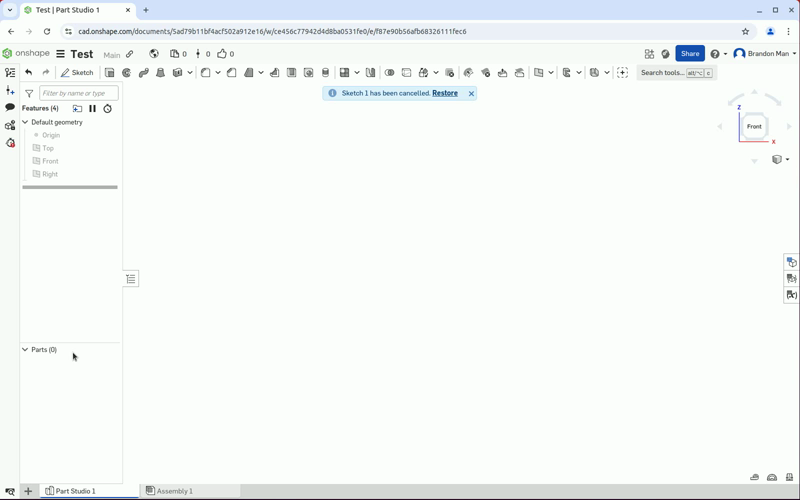
mouse_move(73, 352)
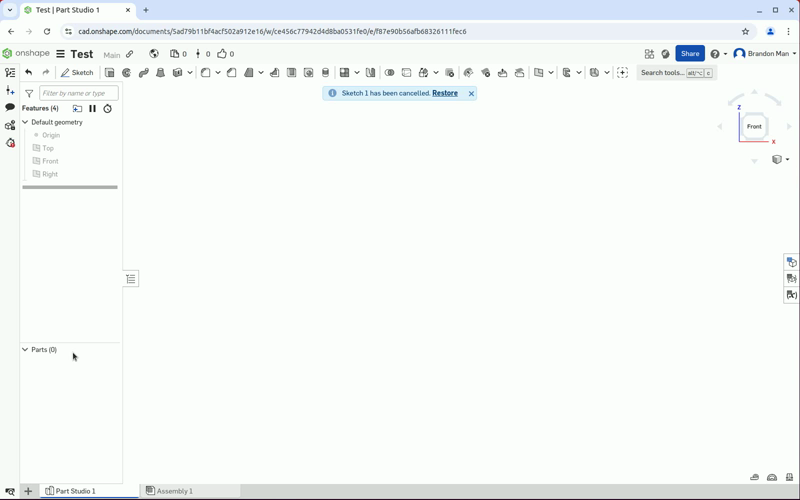
key(shift+y)
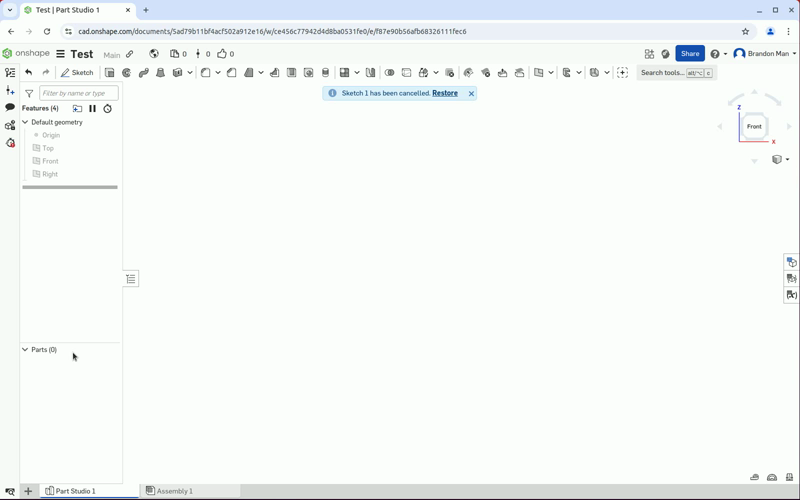
key(shift+s)
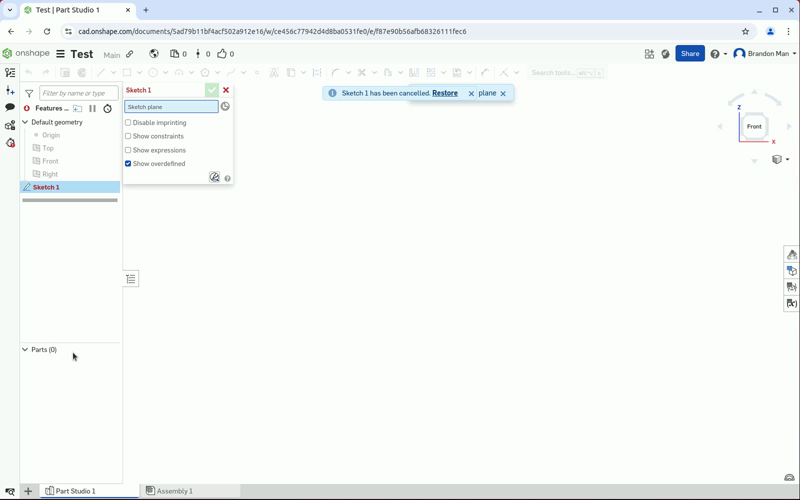
mouse_move(73, 163)
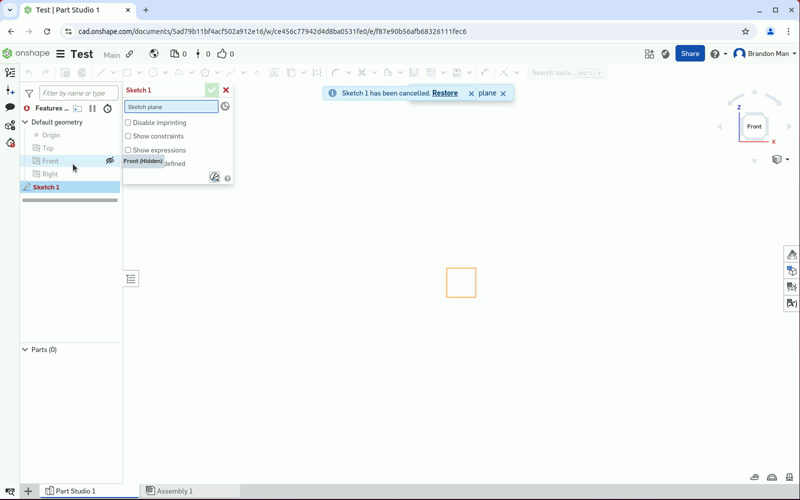
click(73, 163)
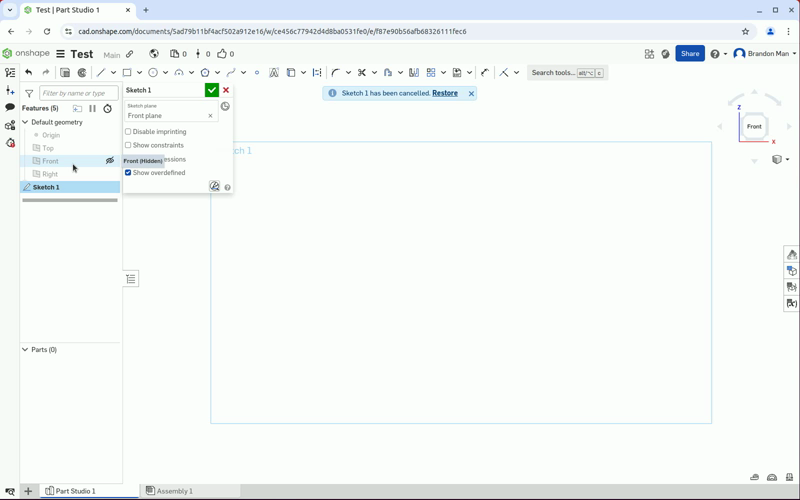
mouse_move(73, 352)
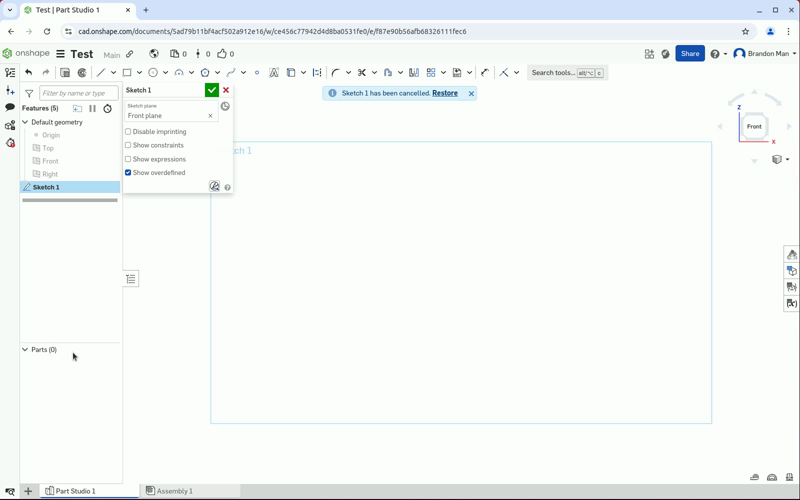
key(y)
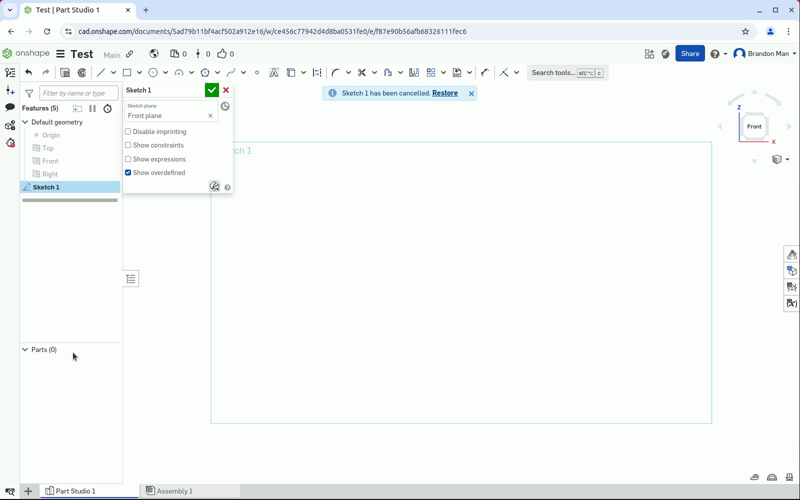
key(c)
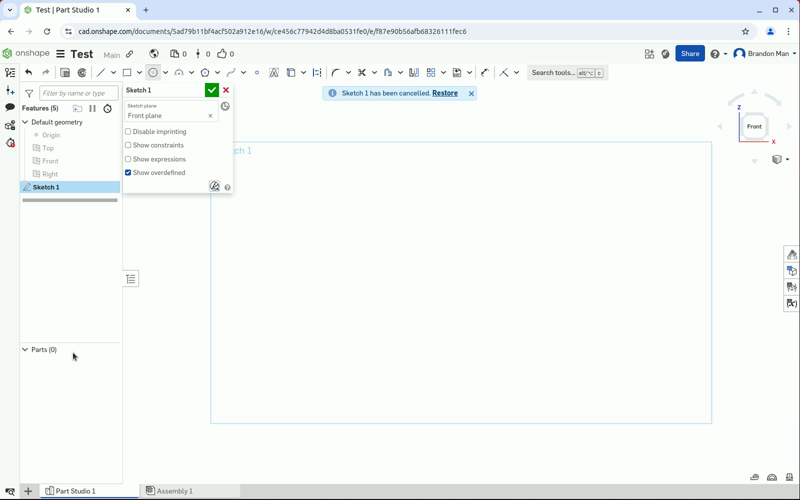
key_down(shift)
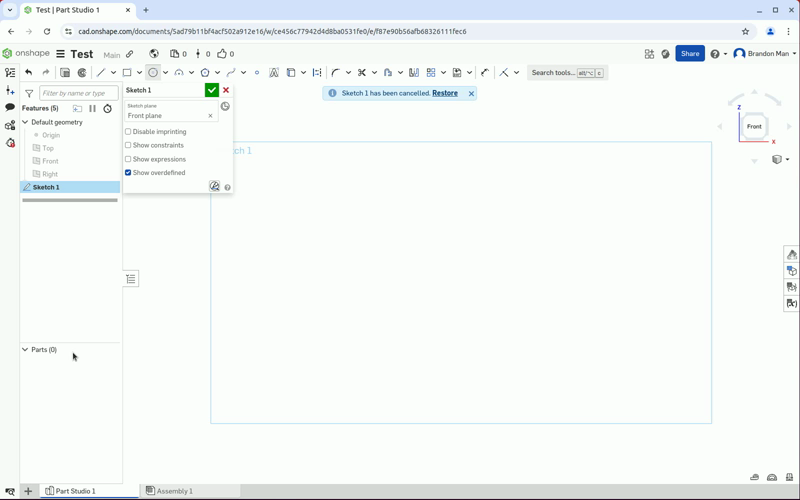
mouse_move(460, 282)
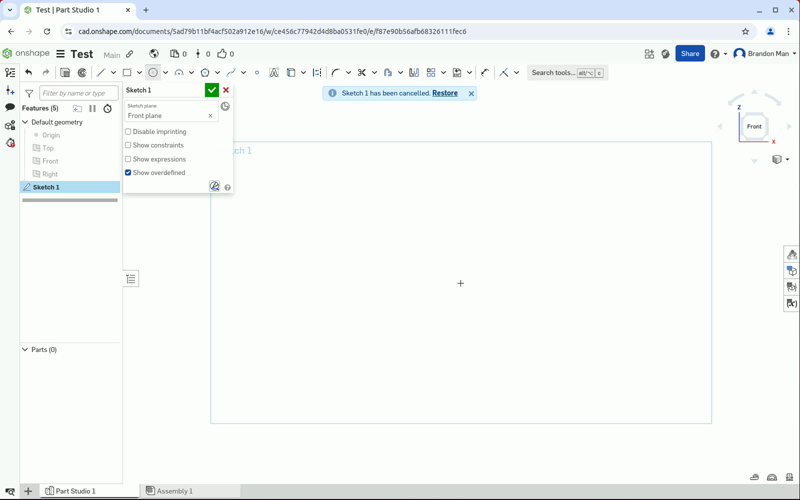
click(460, 282)
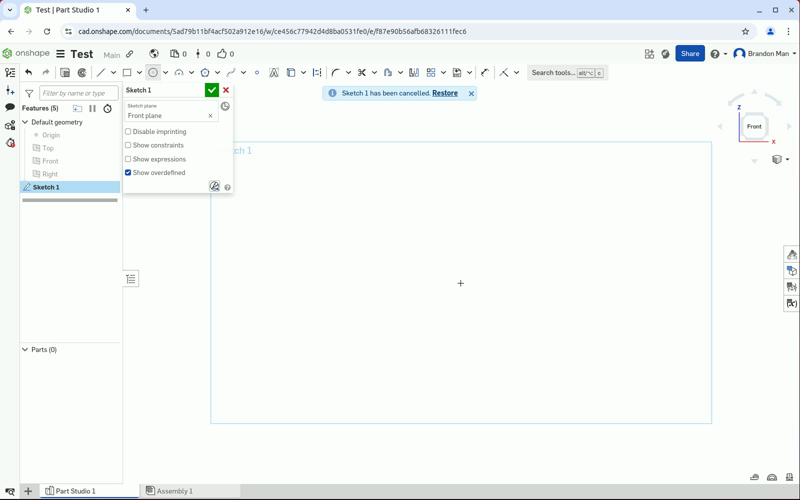
key_up(shift)
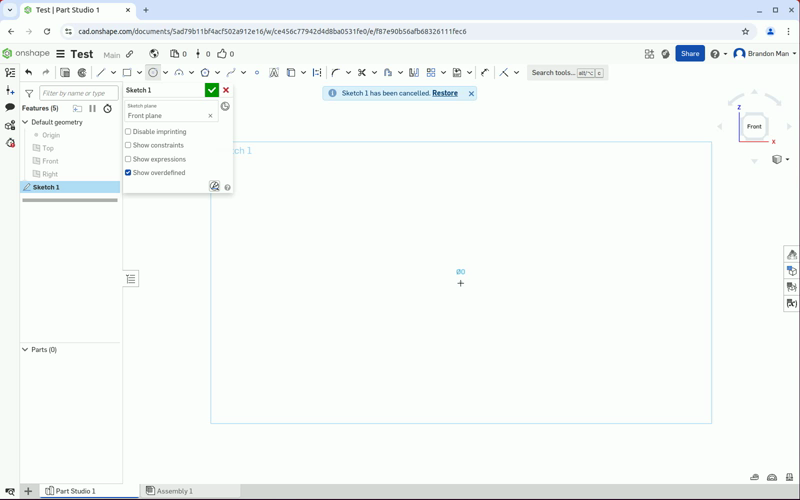
mouse_move(464, 282)
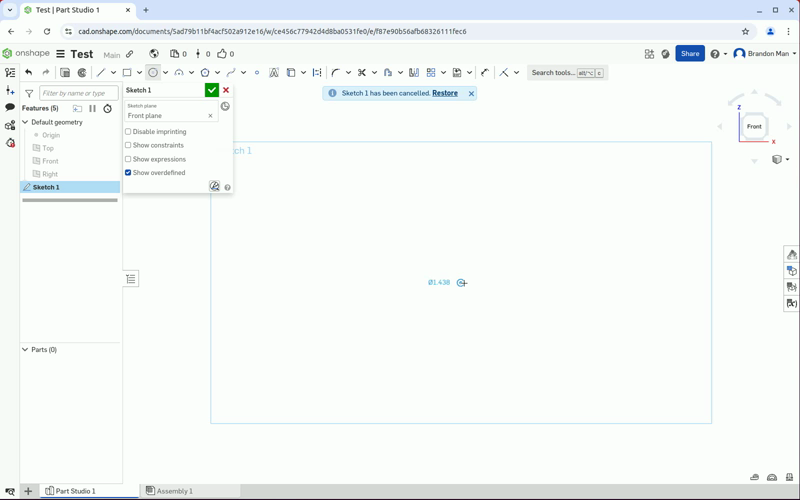
click(464, 282)
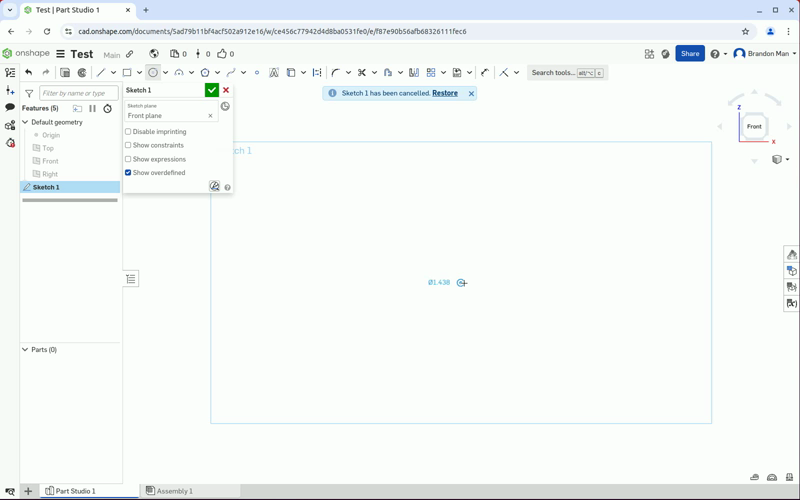
key(esc)
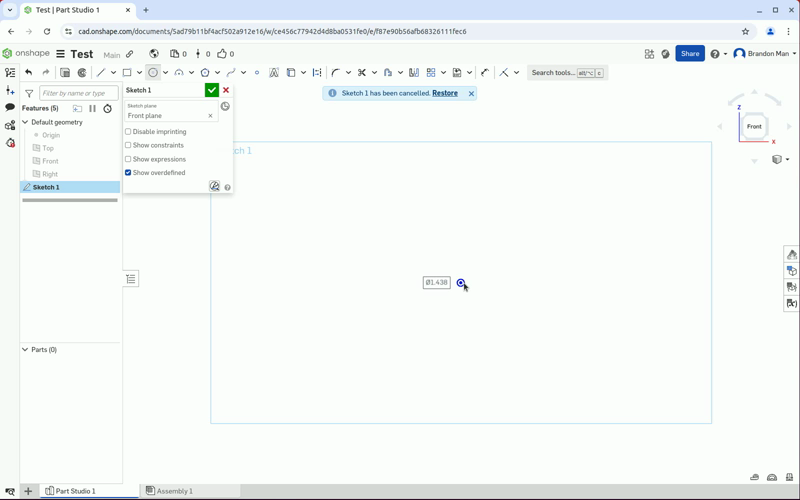
mouse_move(462, 281)
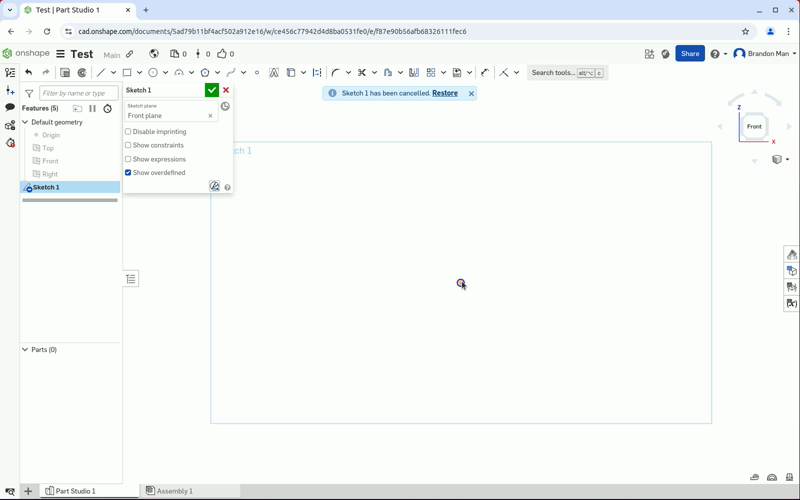
scroll(6)
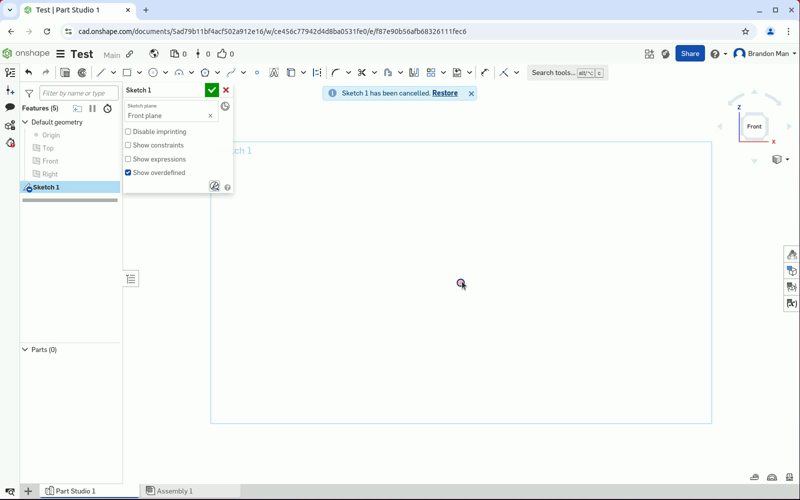
scroll(6)
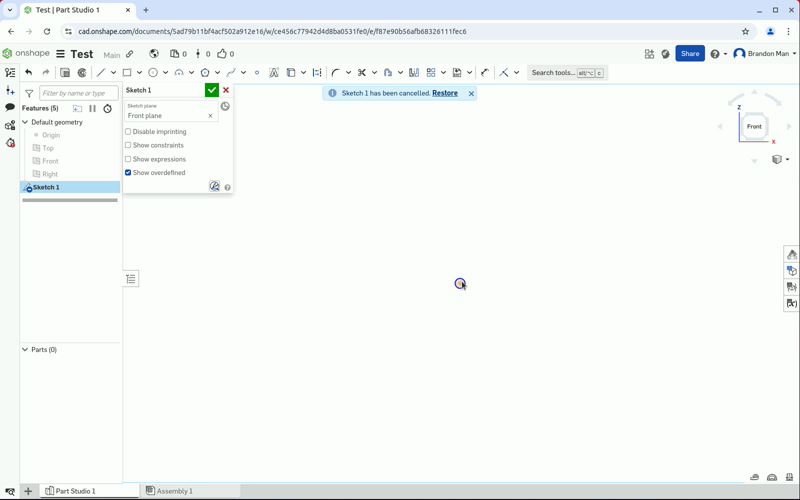
scroll(6)
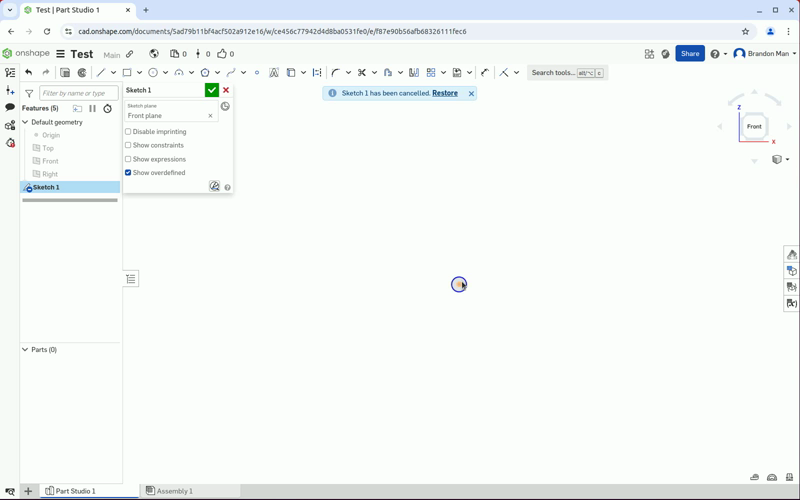
scroll(6)
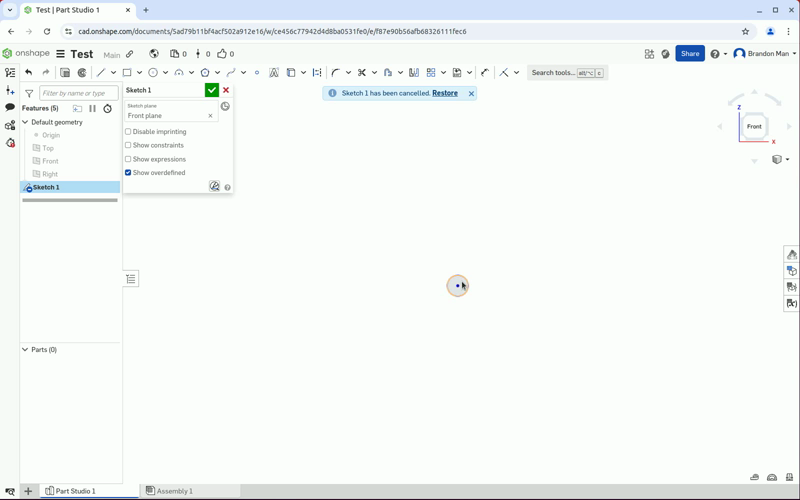
scroll(6)
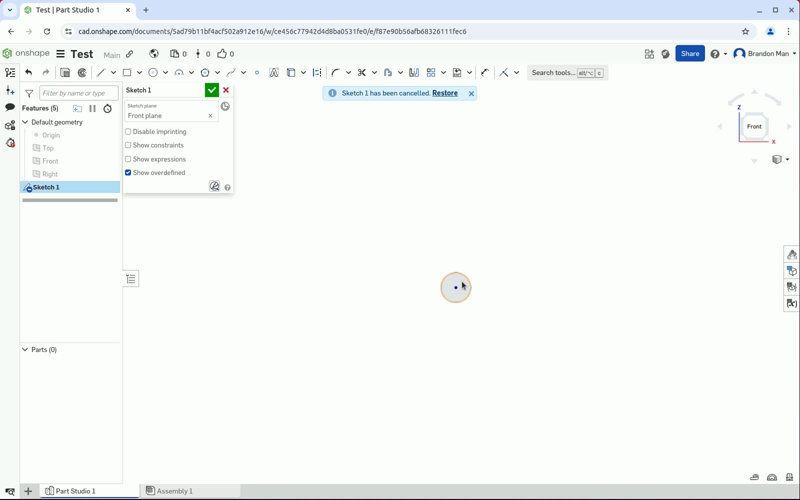
scroll(6)
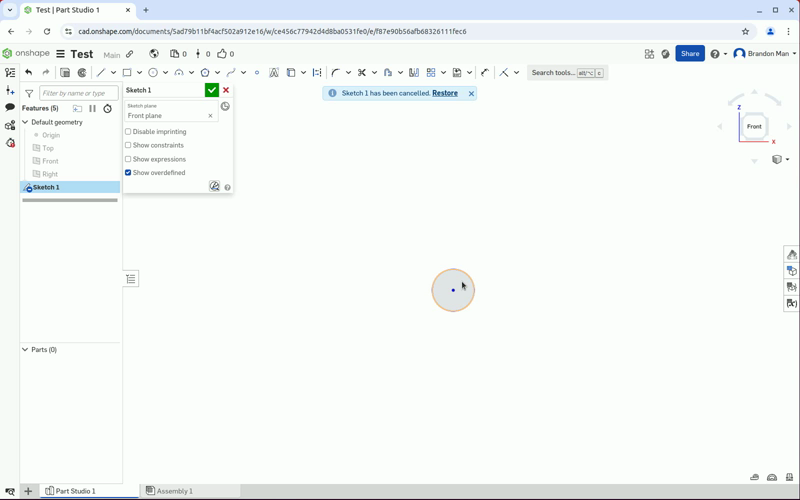
scroll(6)
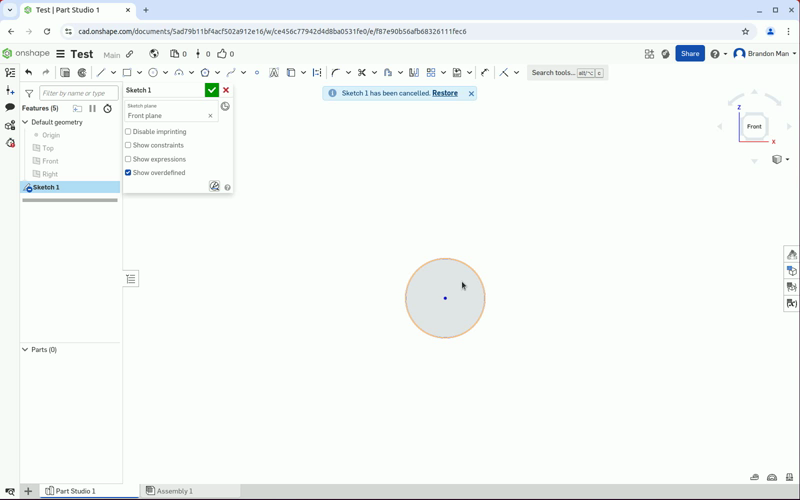
click(462, 281)
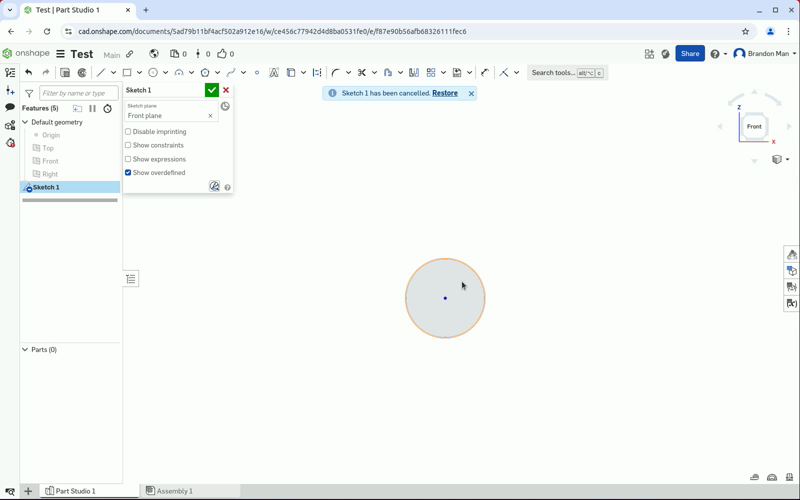
scroll(-6)
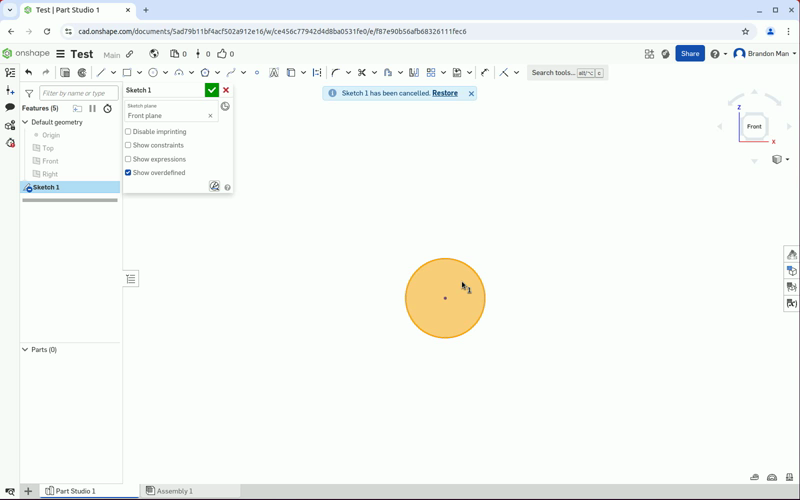
scroll(-6)
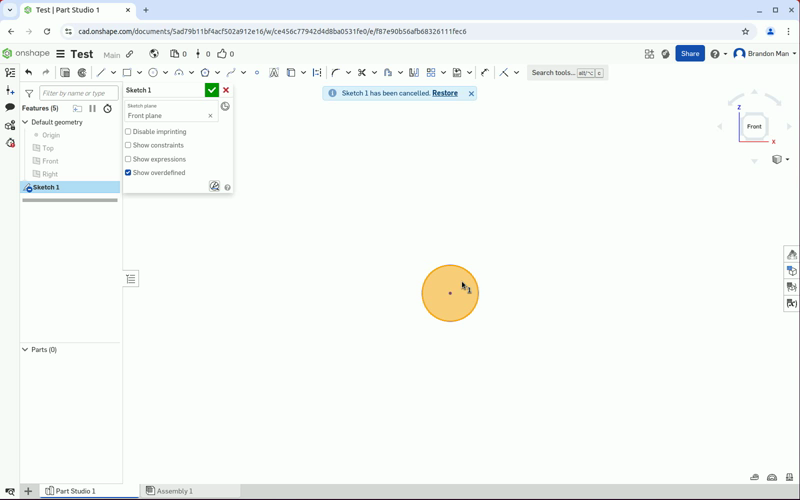
scroll(-6)
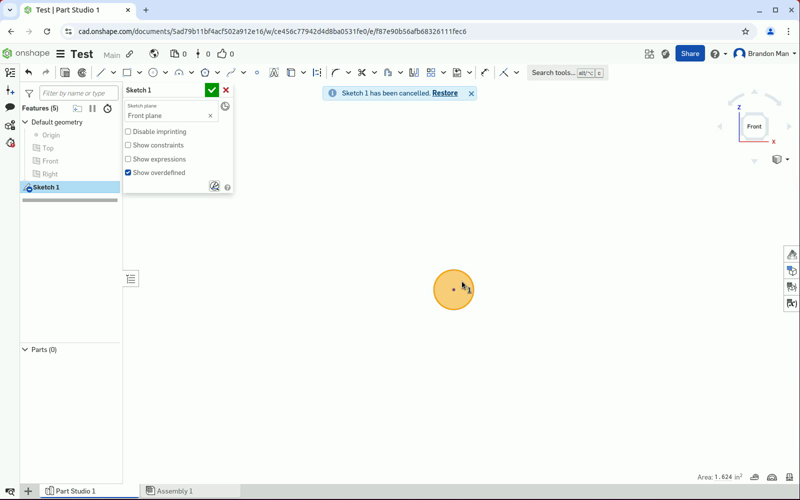
scroll(-6)
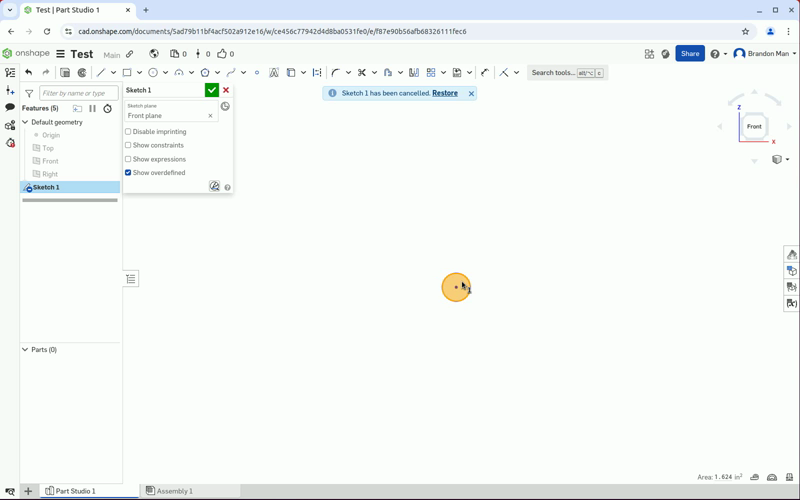
scroll(-6)
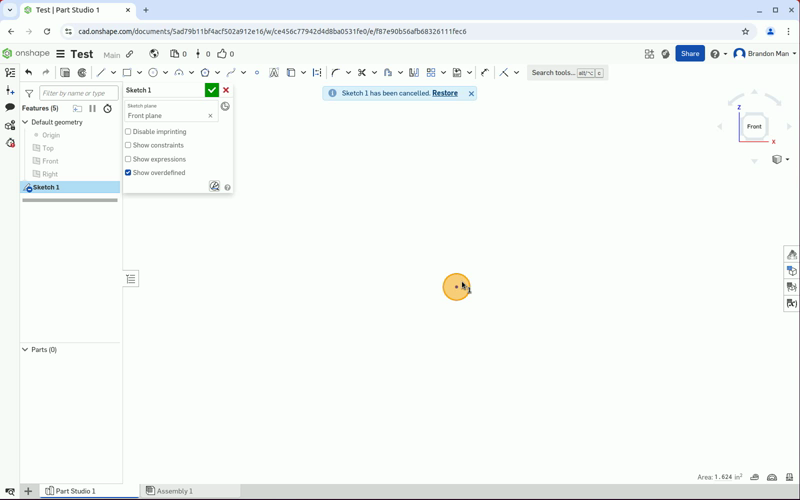
scroll(-6)
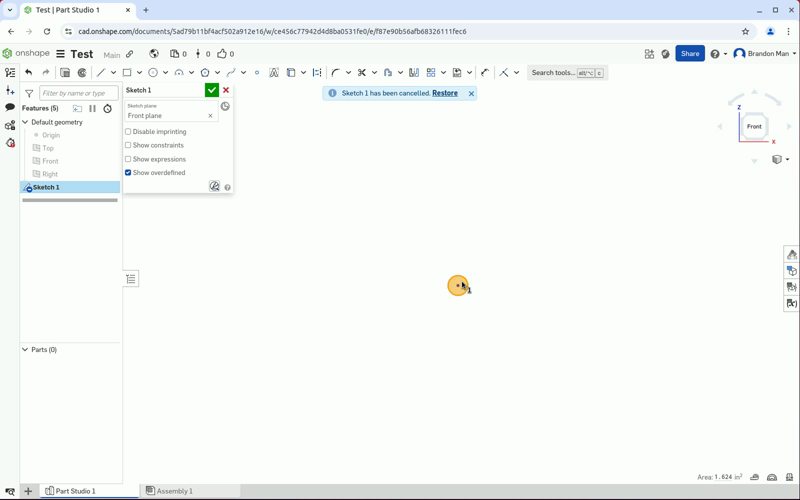
scroll(-6)
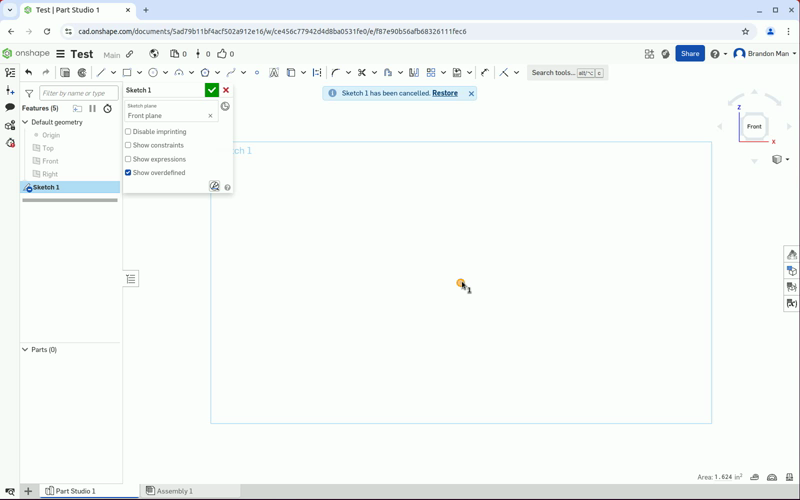
mouse_move(73, 352)
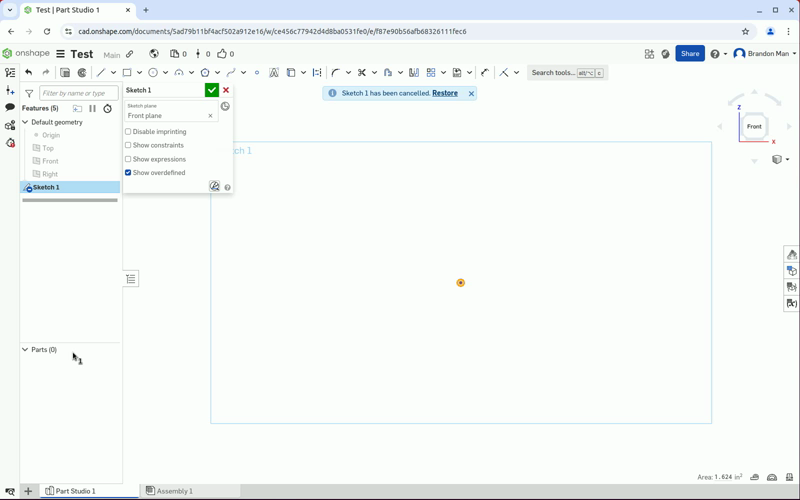
key(shift+y)
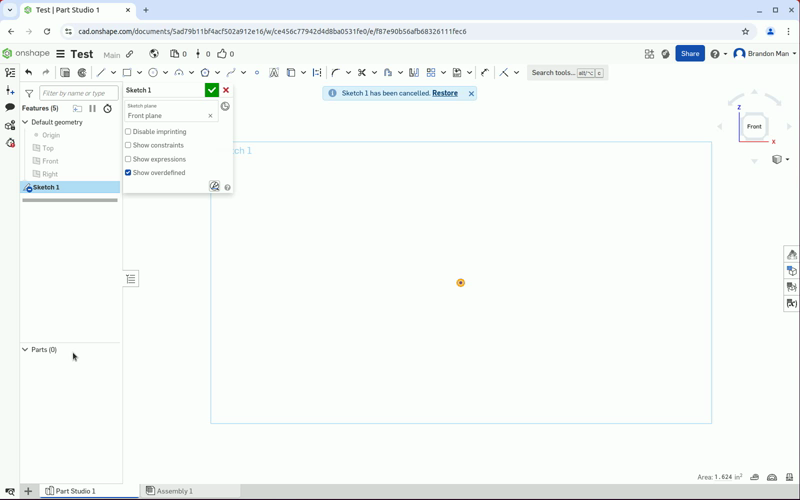
key(shift+e)
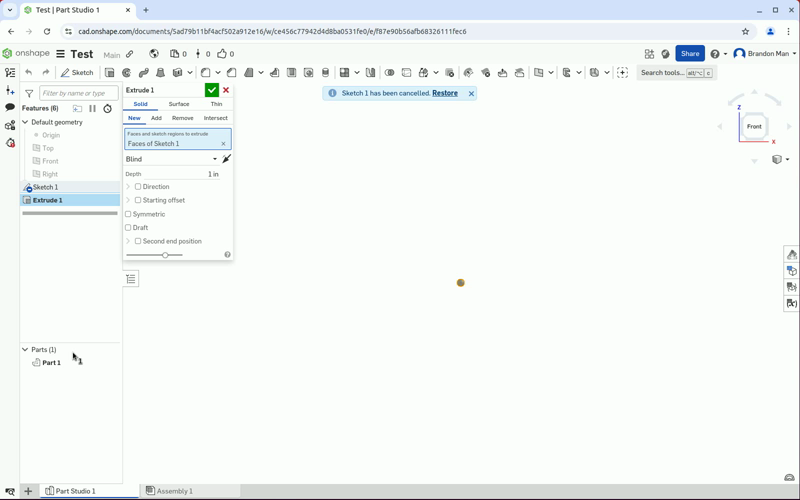
mouse_move(143, 106)
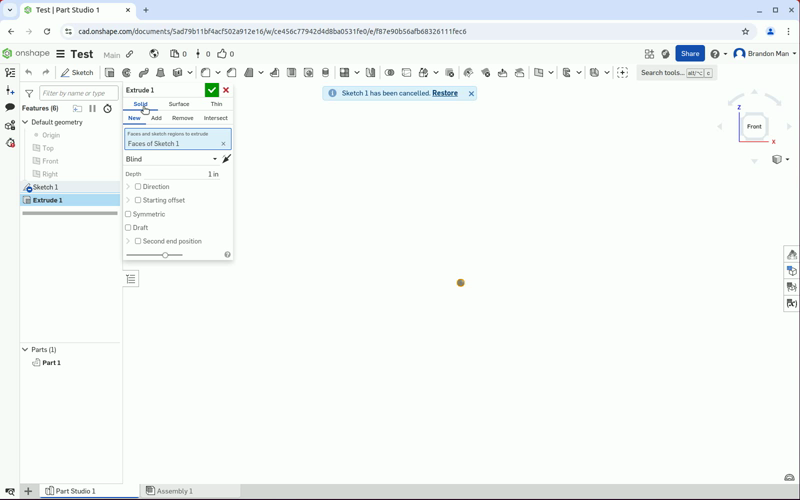
click(143, 106)
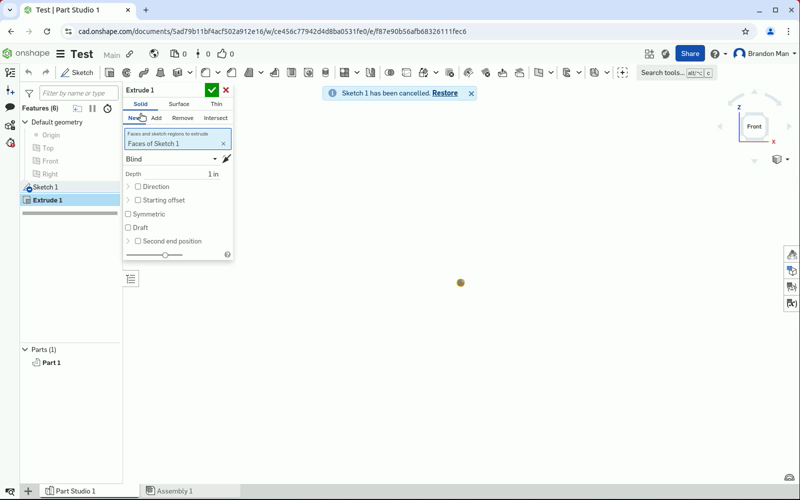
mouse_move(137, 120)
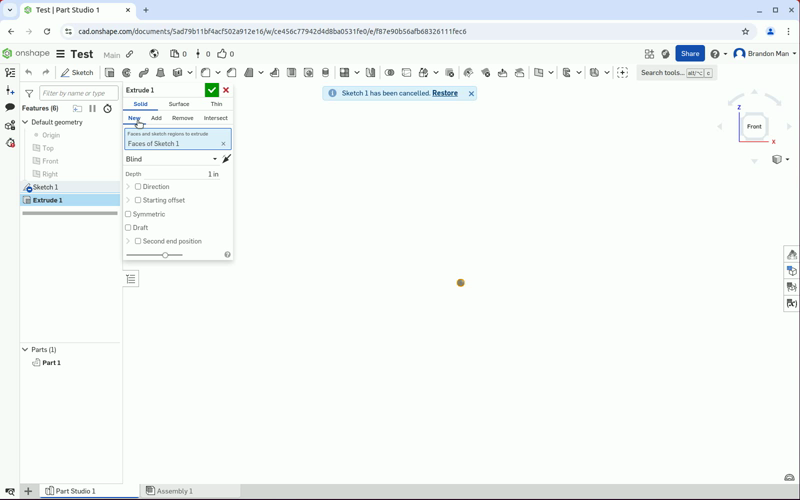
click(137, 120)
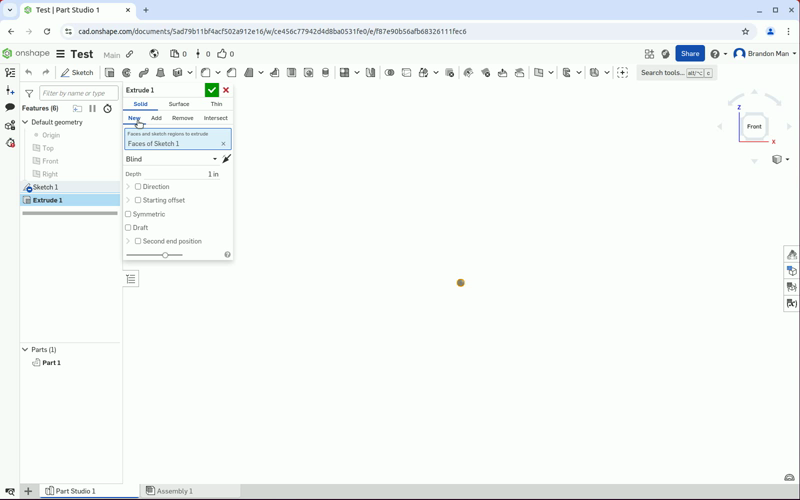
key(tab, 4)
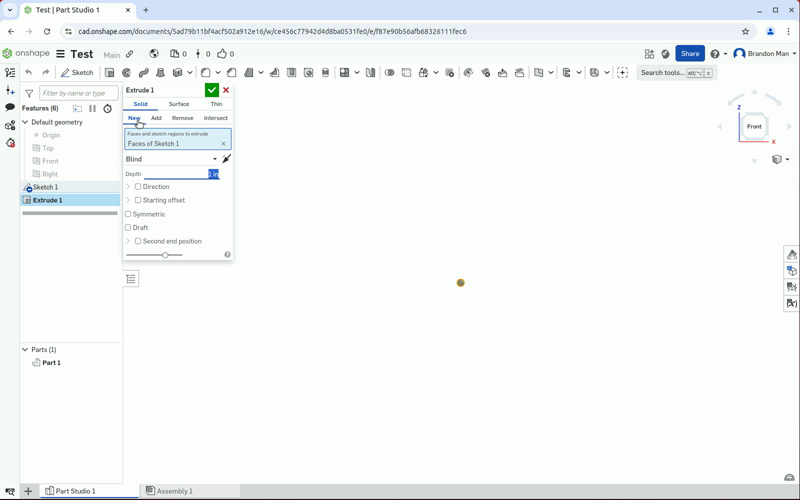
text(-23.108)
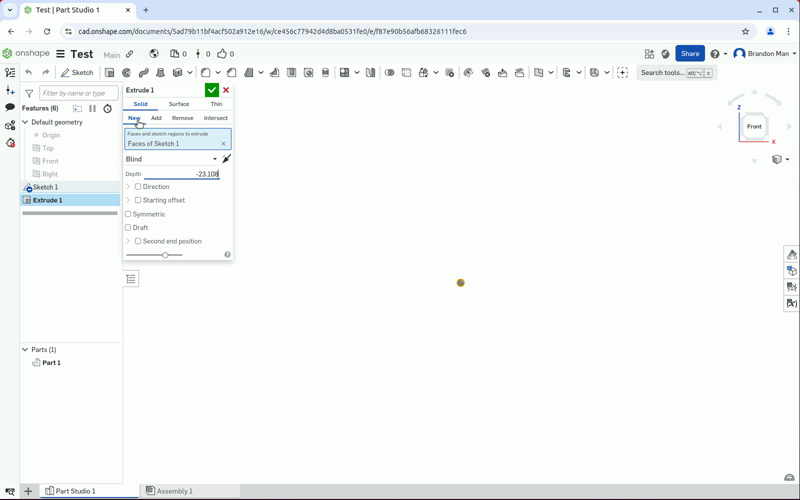
key(enter)
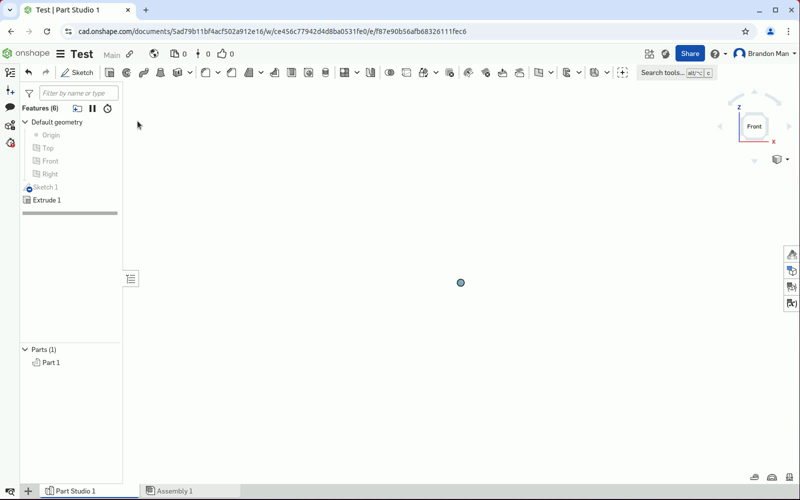
key(shift+h)
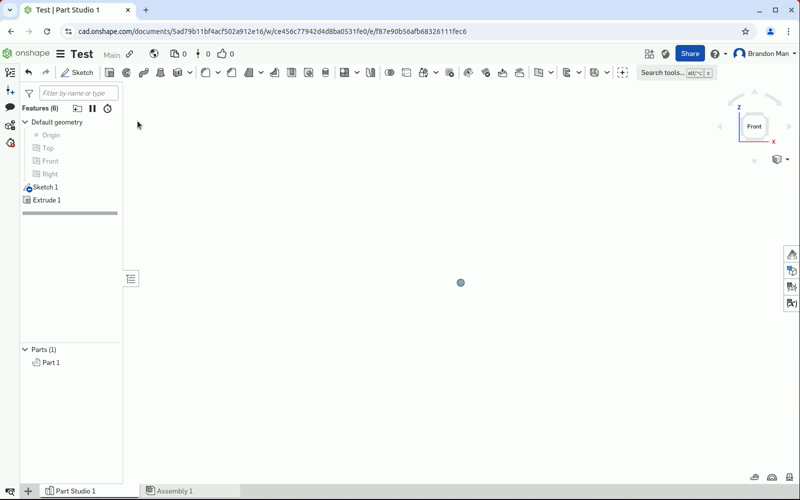
key(shift+h)
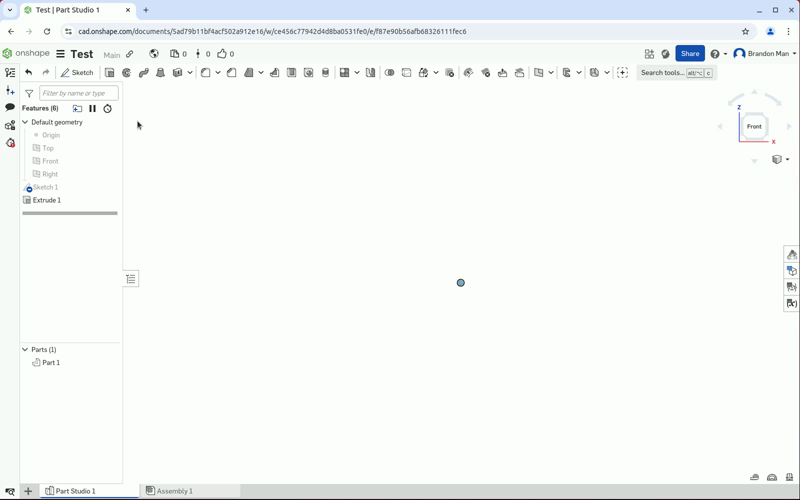
mouse_move(73, 189)
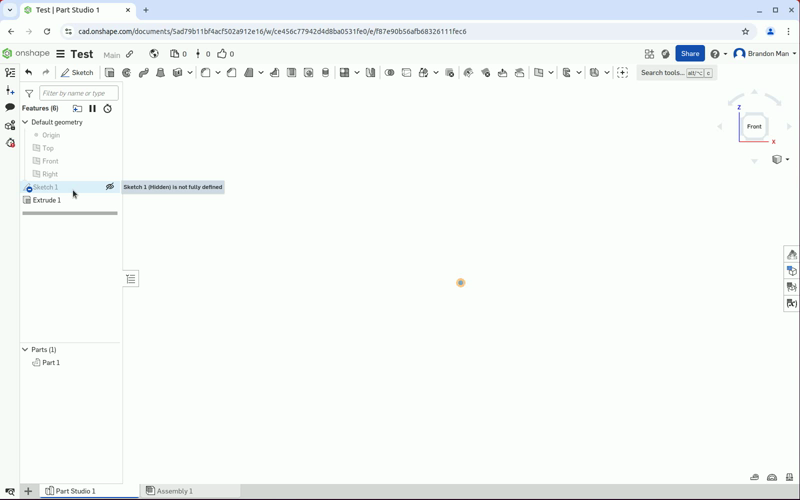
click(73, 189)
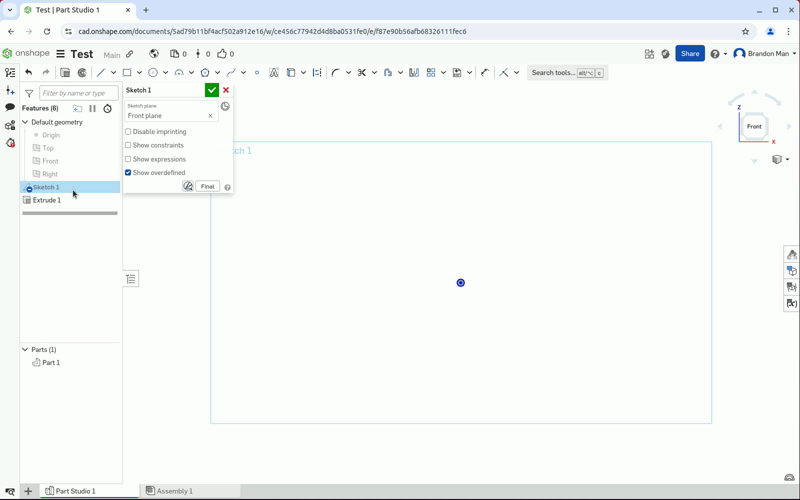
mouse_move(229, 92)
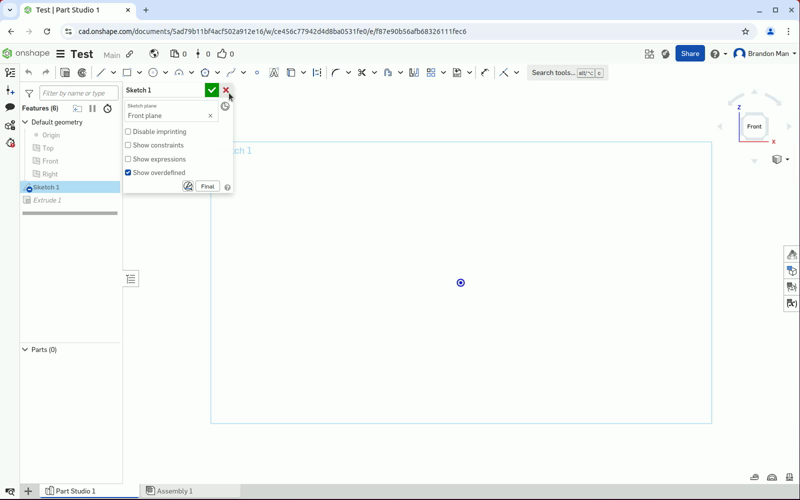
click(229, 92)
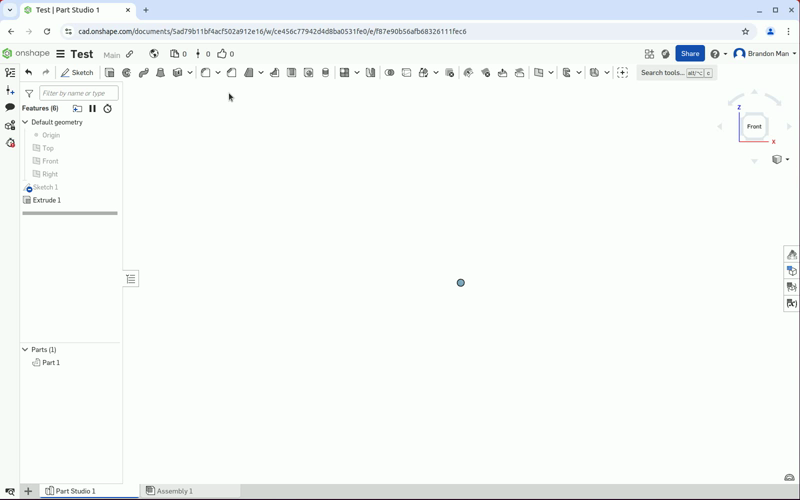
mouse_move(73, 352)
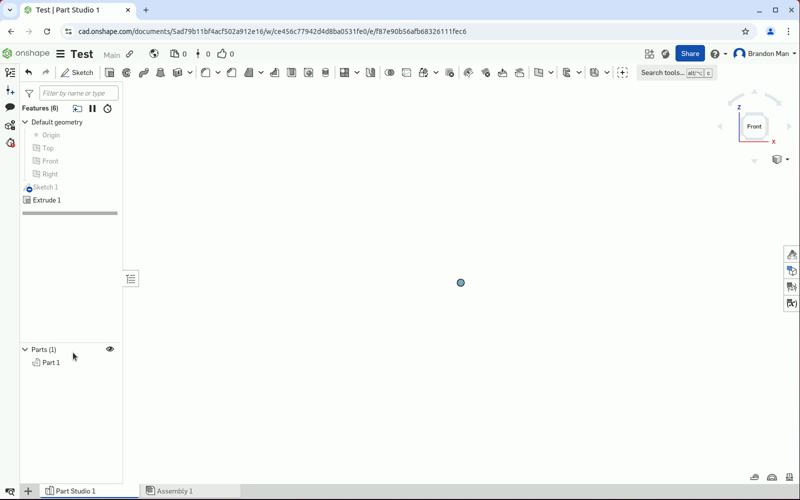
key(y)
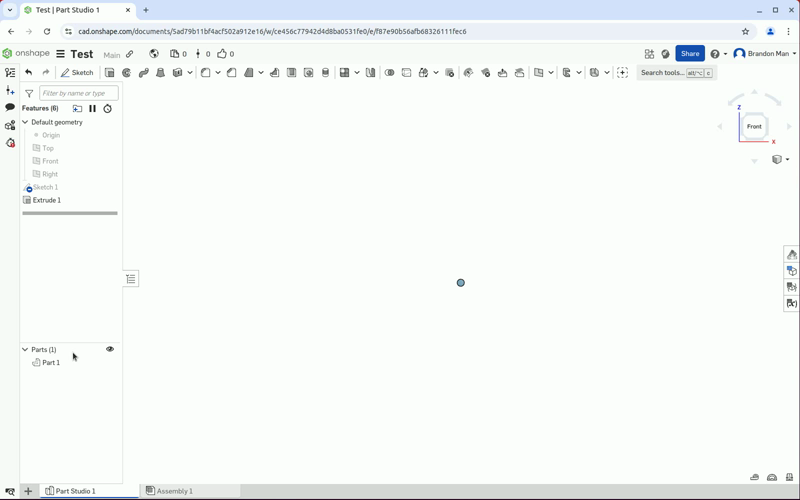
key(shift+p)
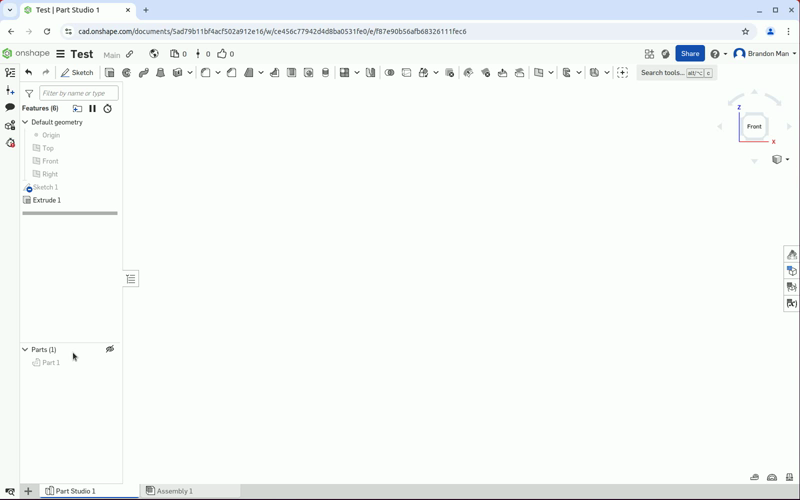
key(space)
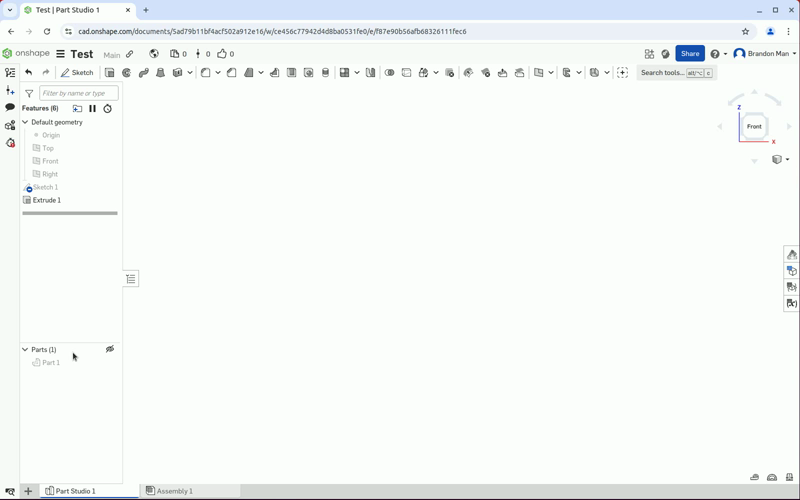
key_down(shift)
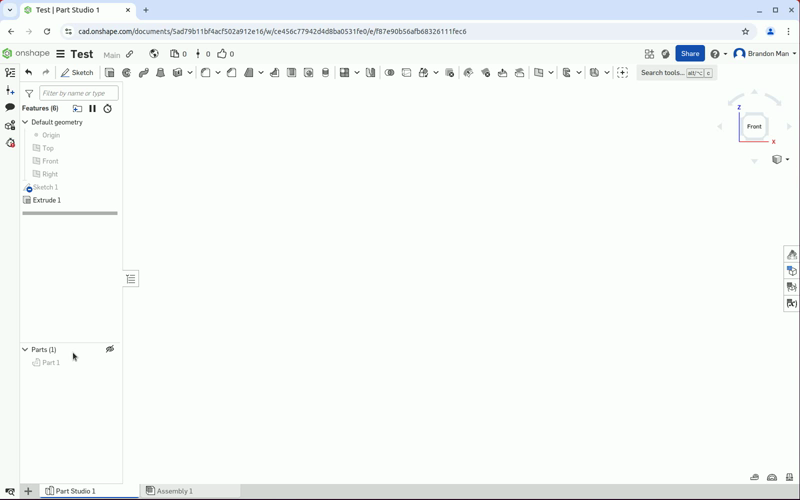
key(left)
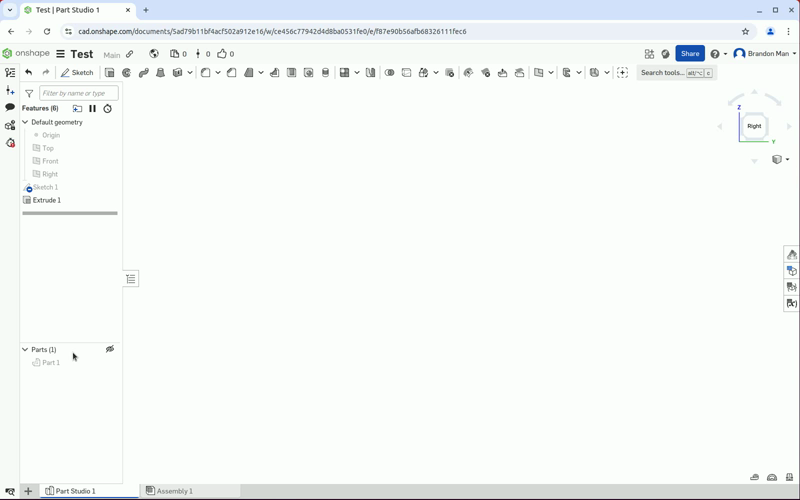
key_up(shift)
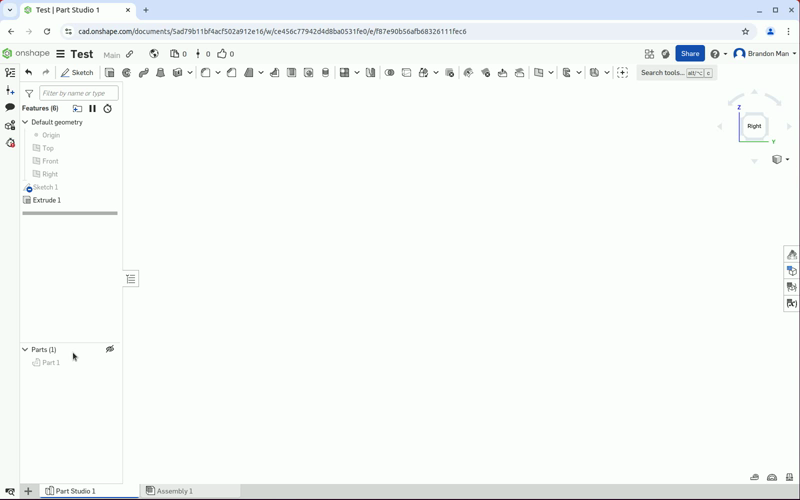
mouse_move(73, 352)
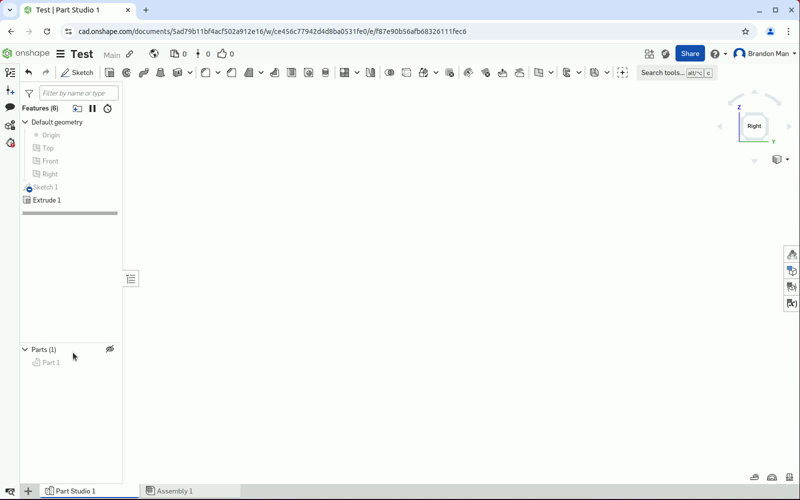
key(shift+y)
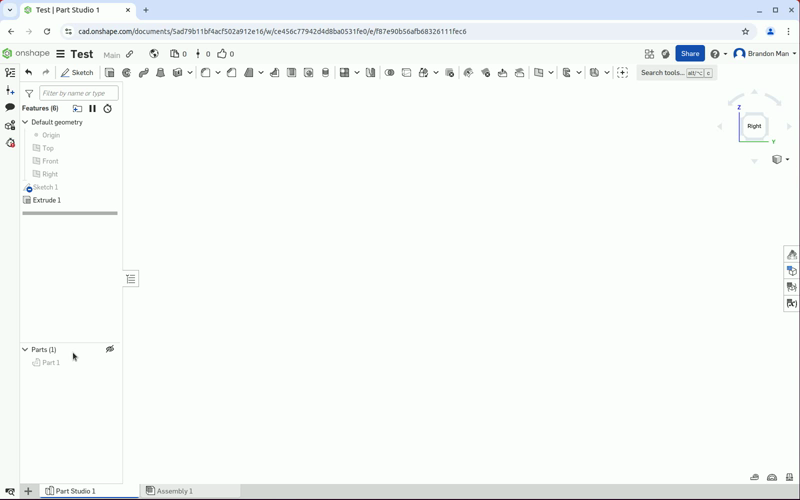
key(shift+s)
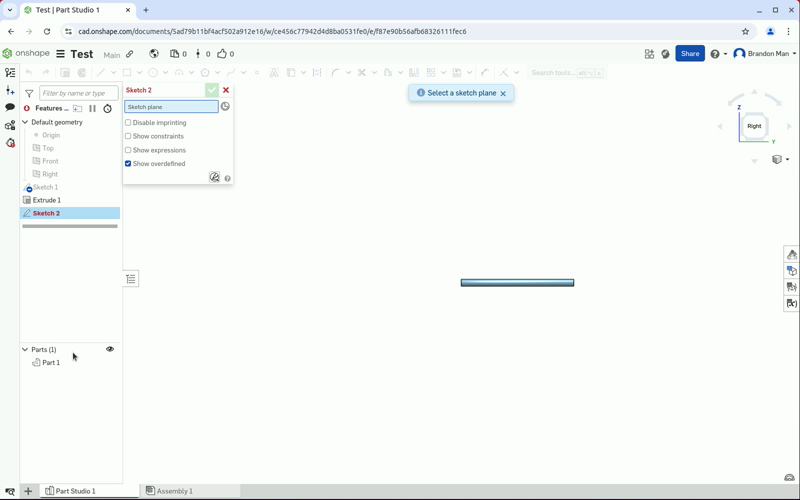
mouse_move(73, 176)
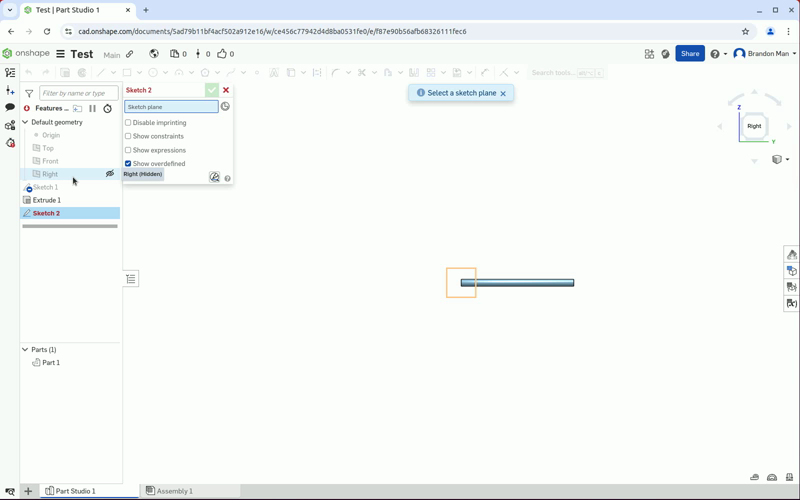
click(73, 176)
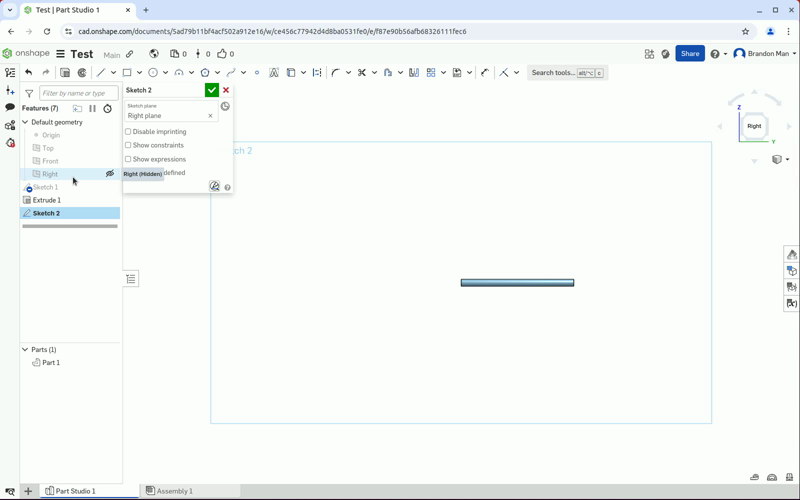
mouse_move(73, 352)
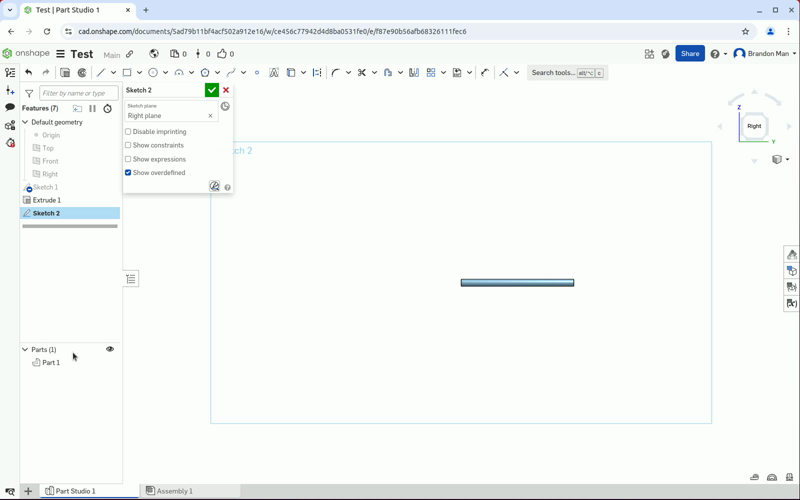
key(y)
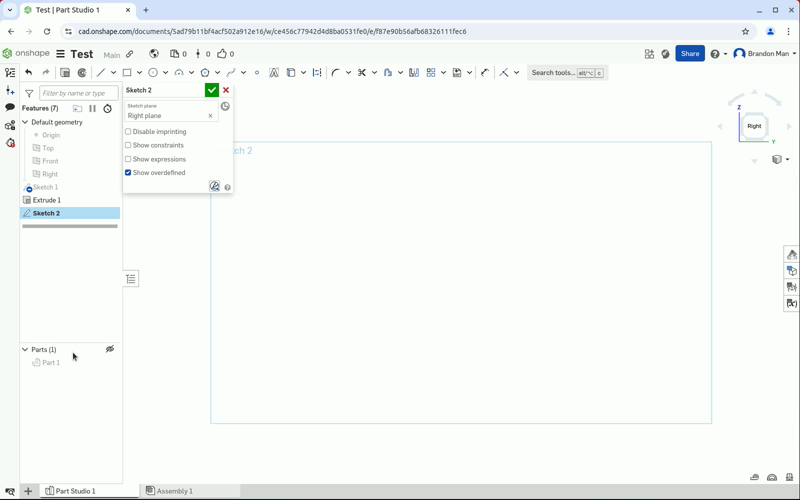
key(c)
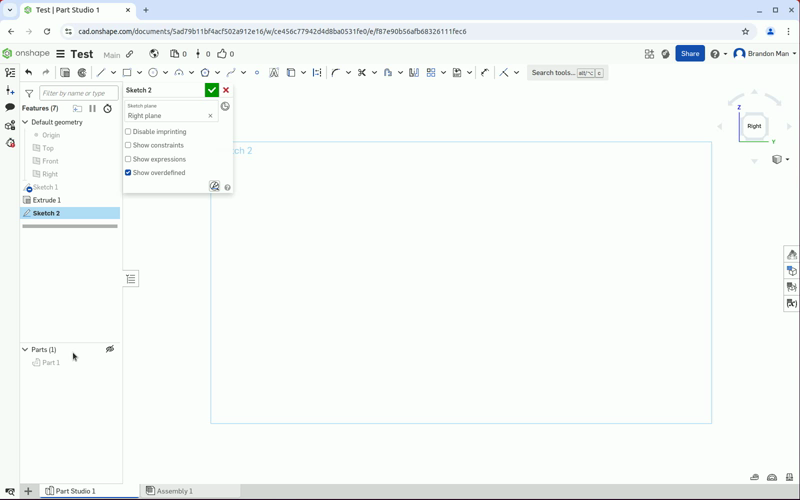
key_down(shift)
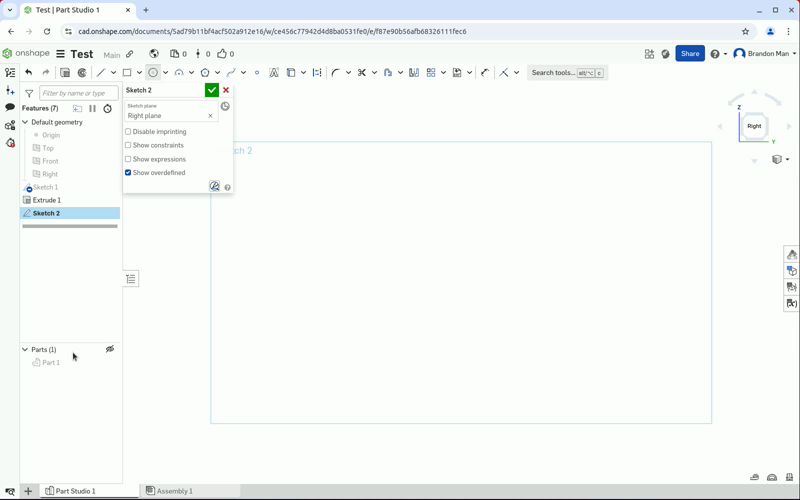
mouse_move(454, 282)
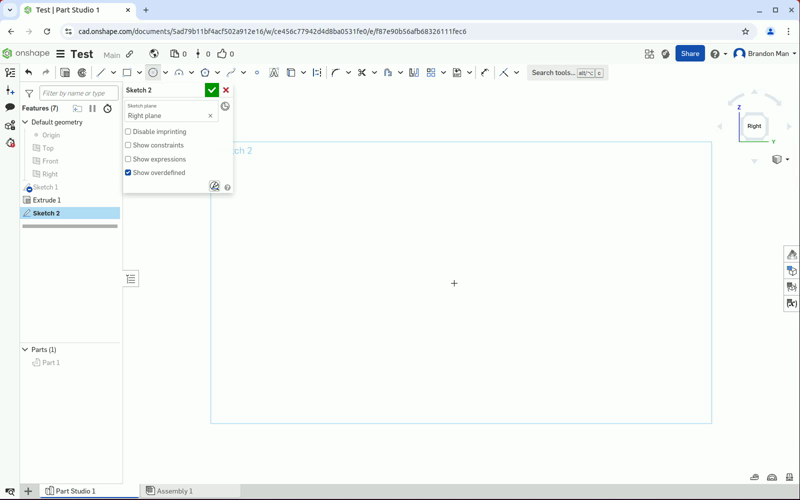
click(454, 282)
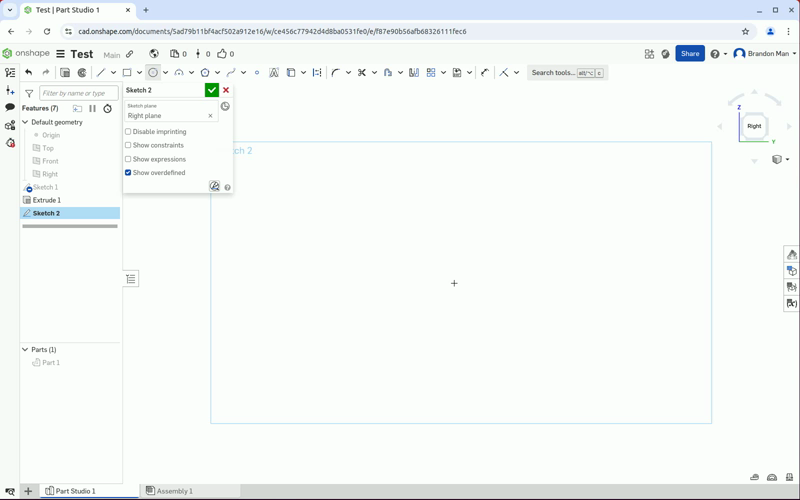
key_up(shift)
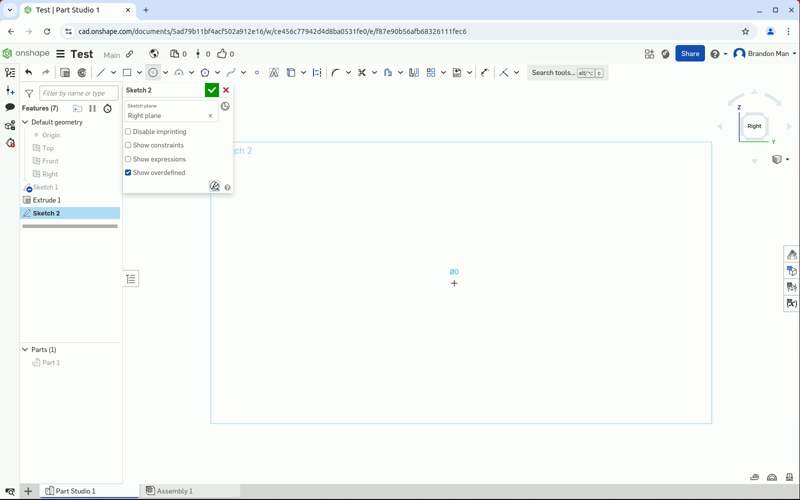
mouse_move(461, 282)
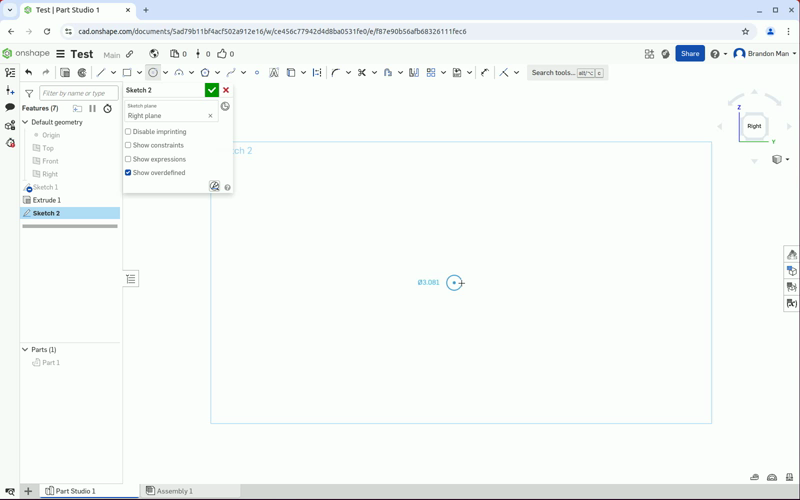
click(461, 282)
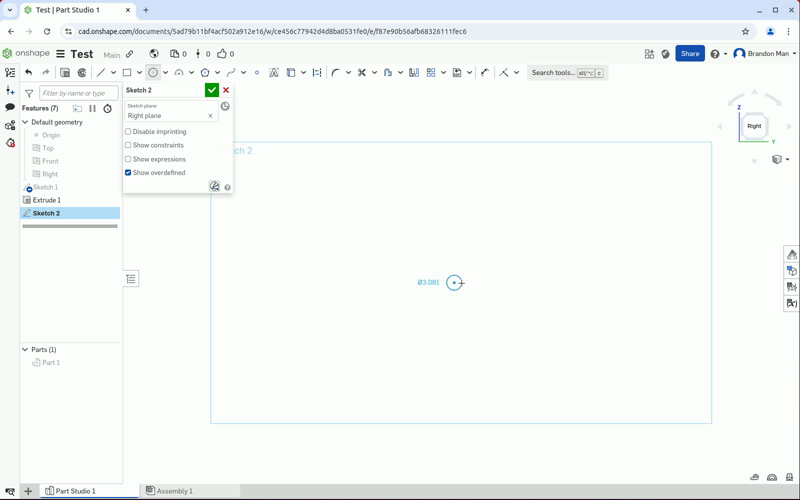
key(esc)
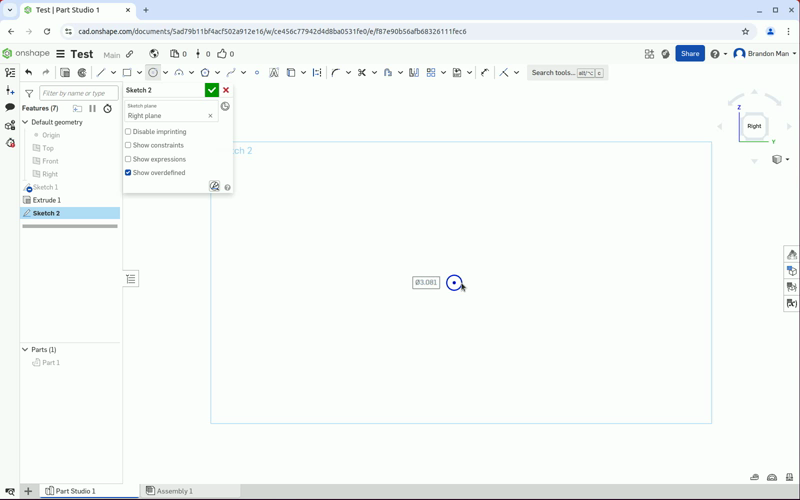
mouse_move(448, 283)
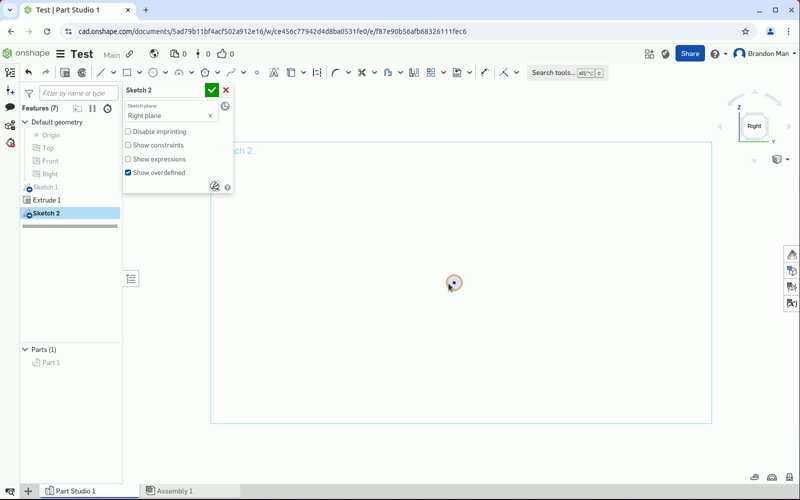
scroll(6)
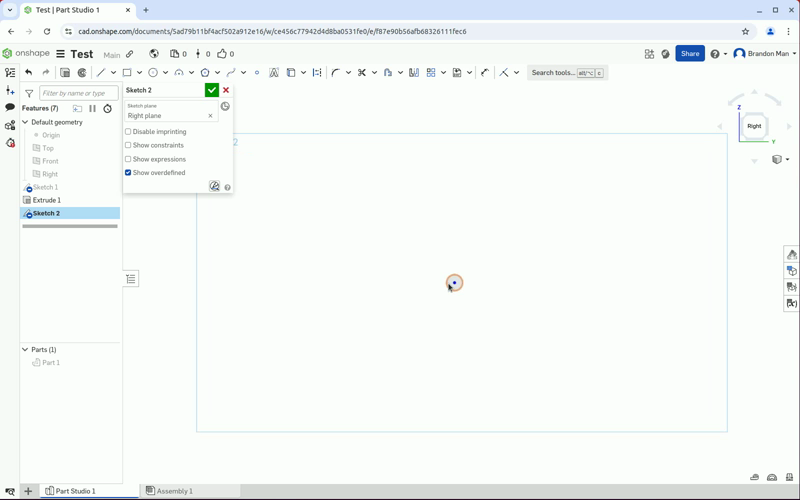
scroll(6)
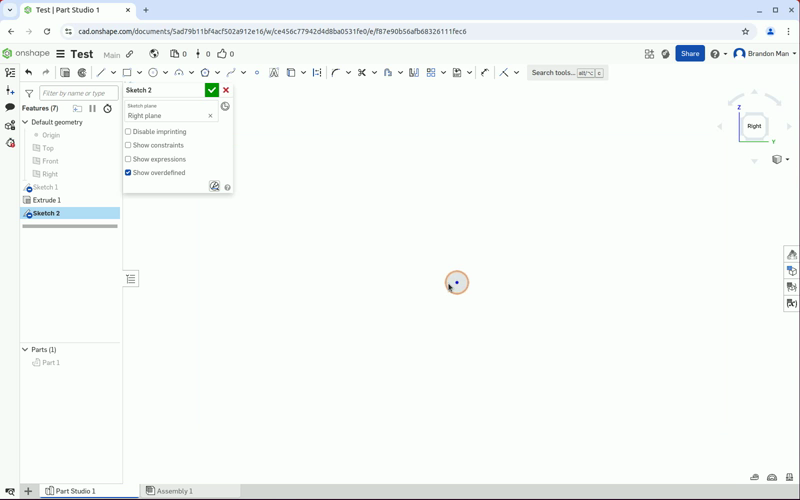
scroll(6)
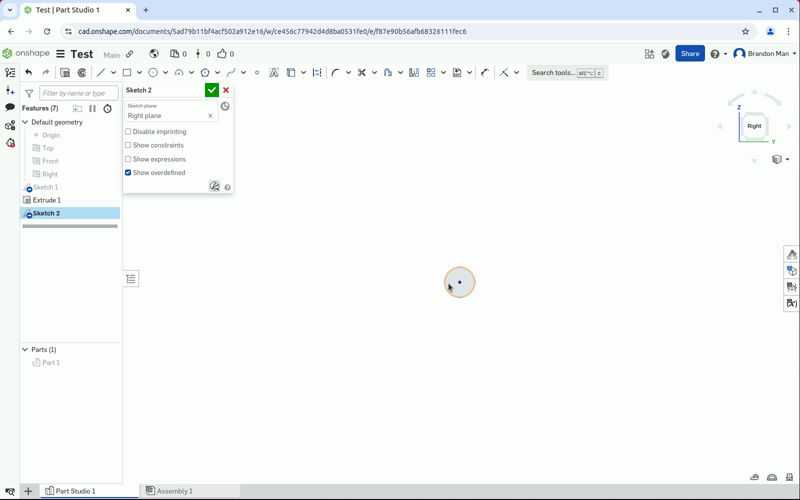
scroll(6)
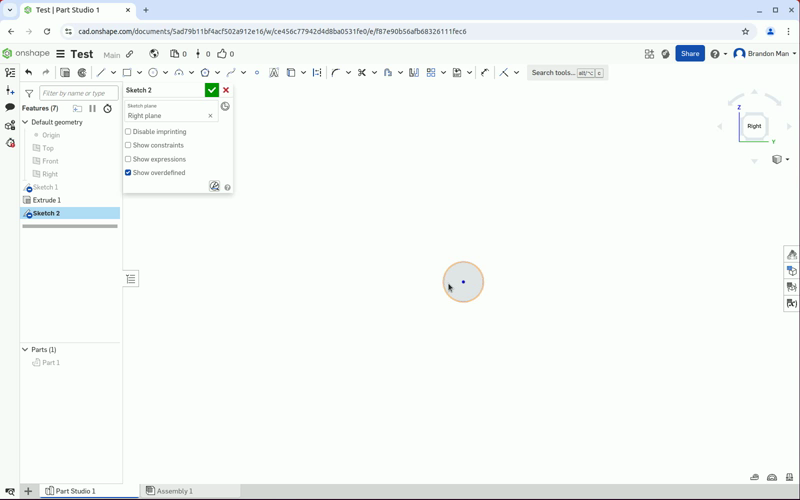
scroll(6)
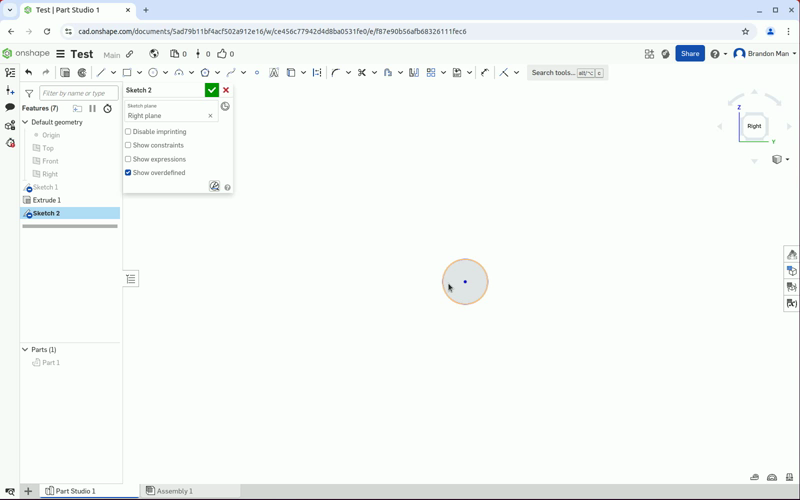
scroll(6)
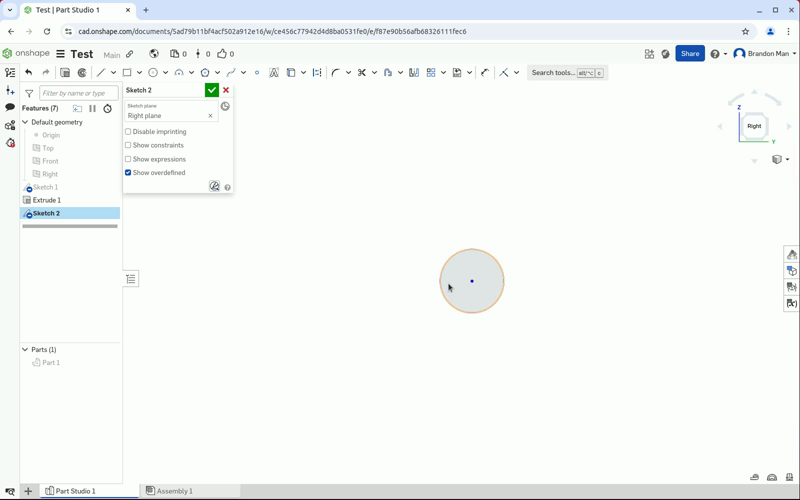
scroll(6)
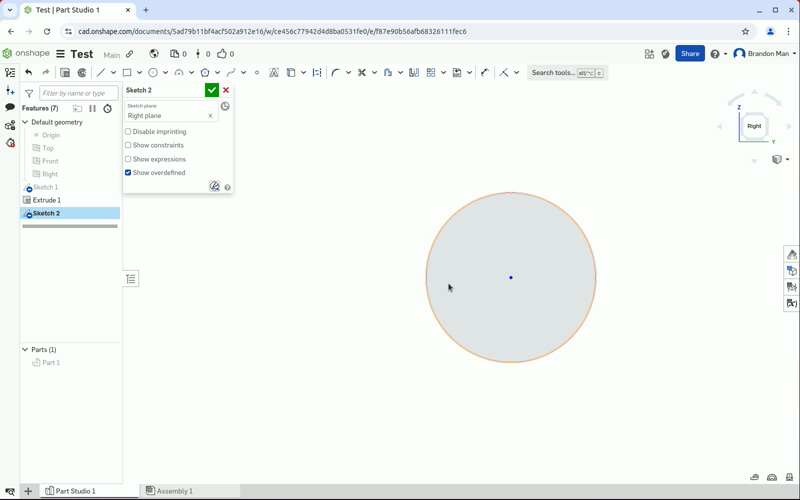
click(448, 283)
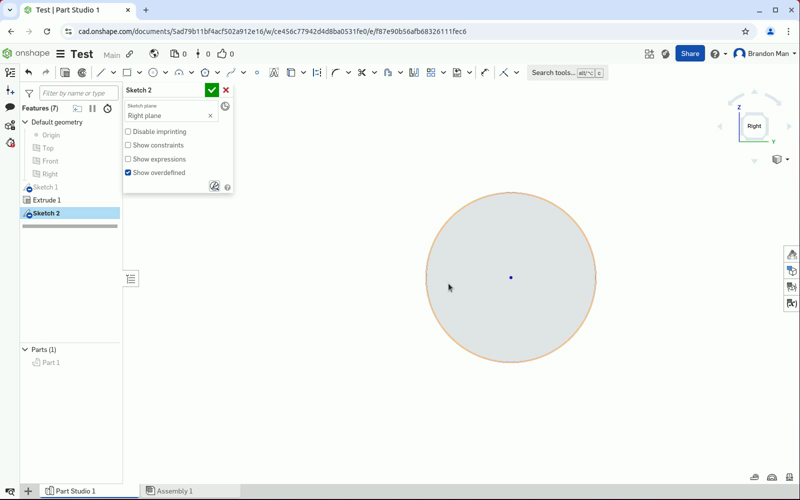
scroll(-6)
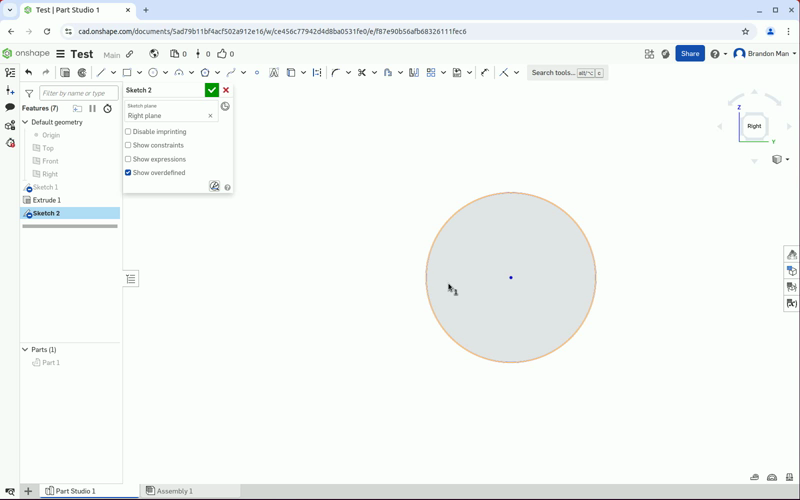
scroll(-6)
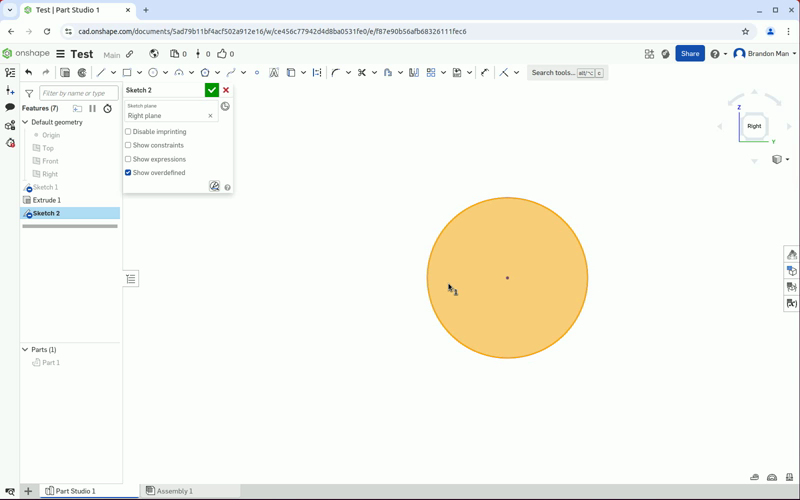
scroll(-6)
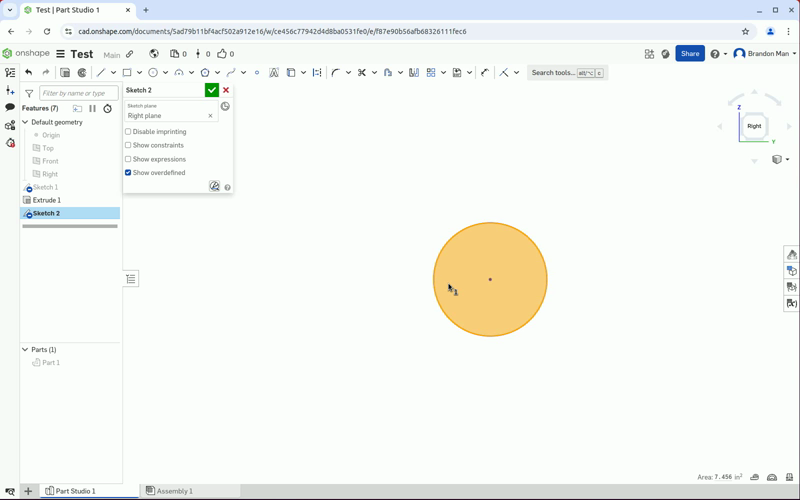
scroll(-6)
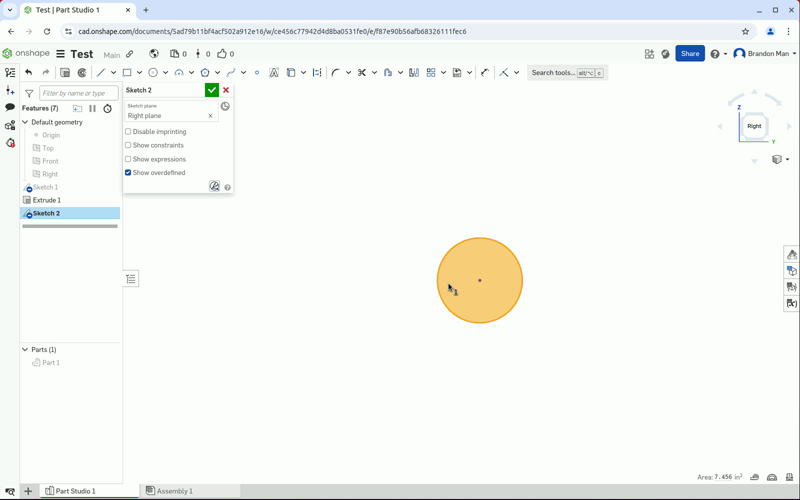
scroll(-6)
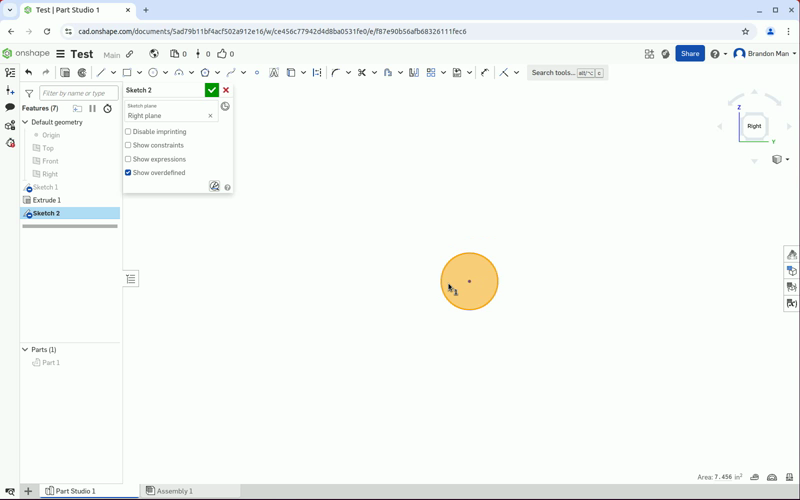
scroll(-6)
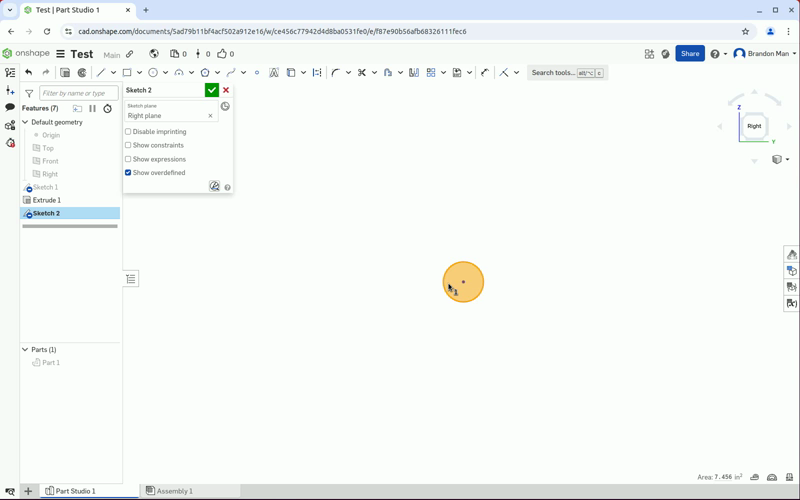
scroll(-6)
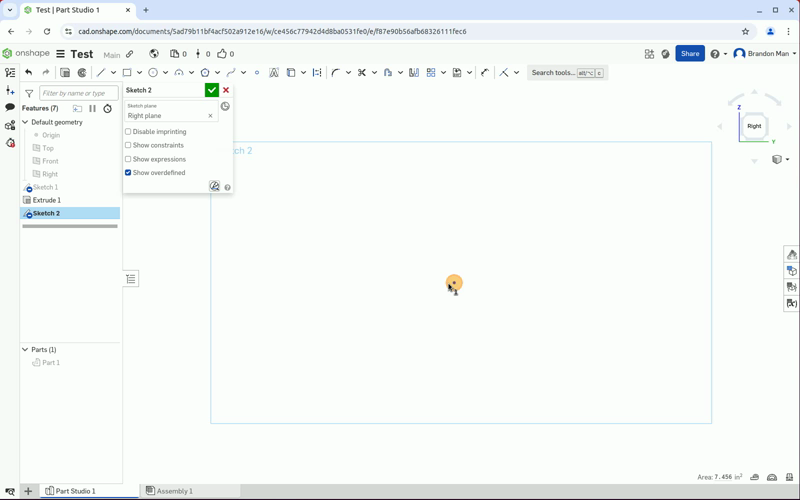
mouse_move(73, 352)
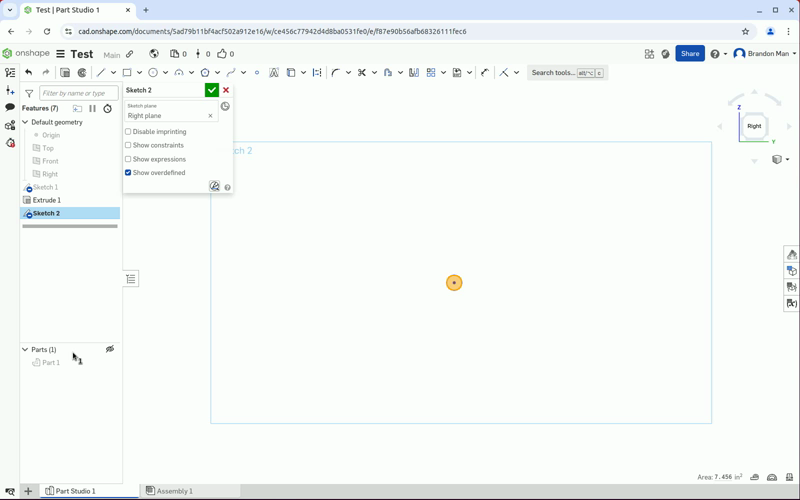
key(shift+y)
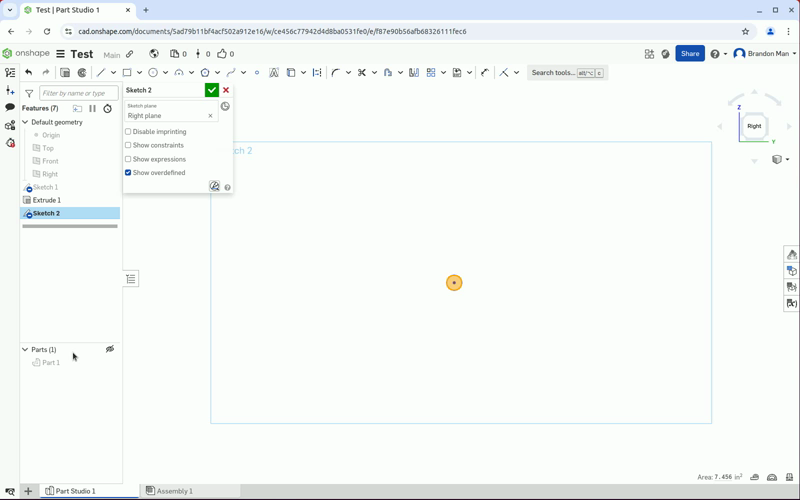
key(shift+e)
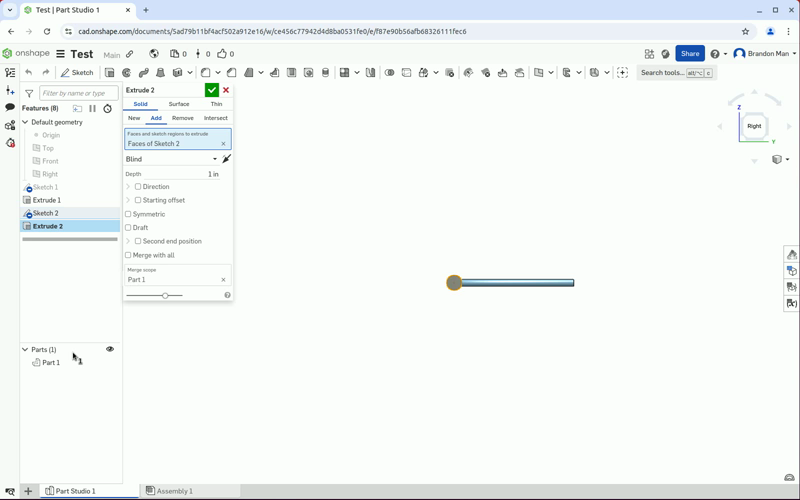
mouse_move(143, 106)
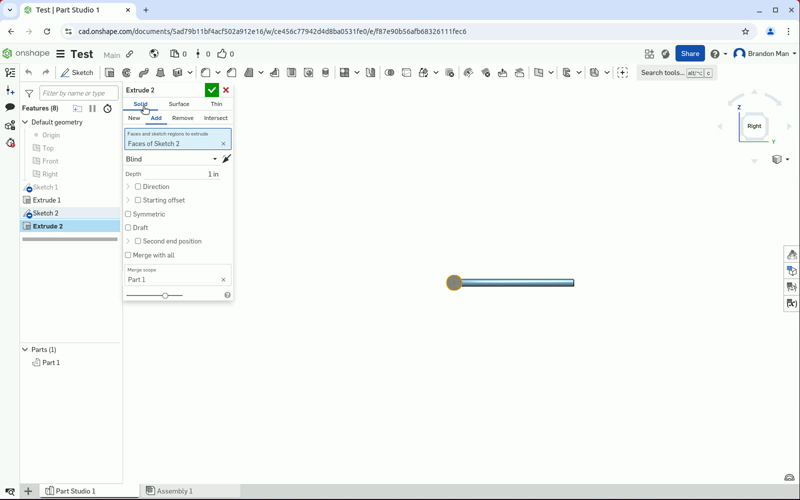
click(143, 106)
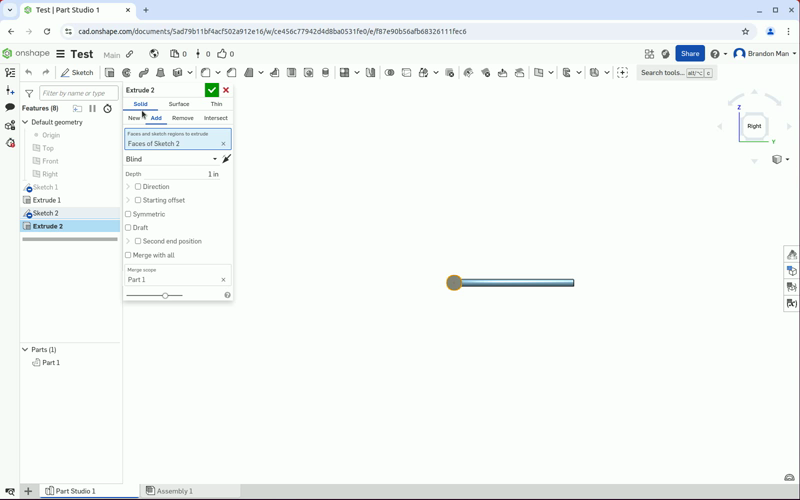
mouse_move(137, 120)
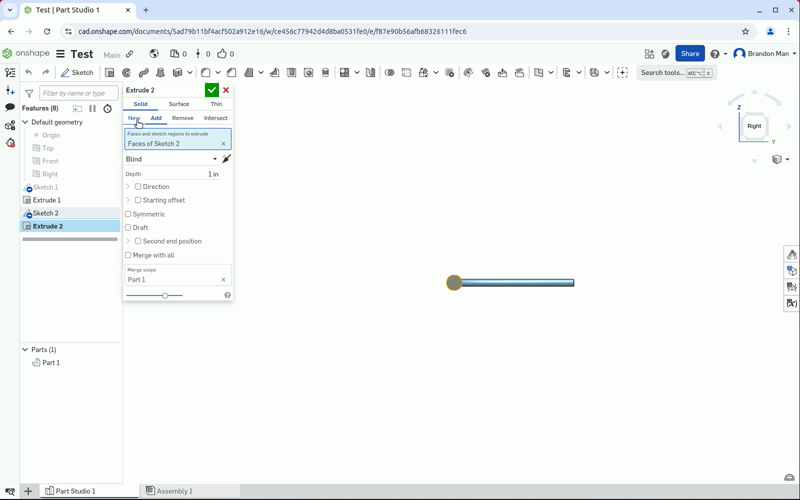
click(137, 120)
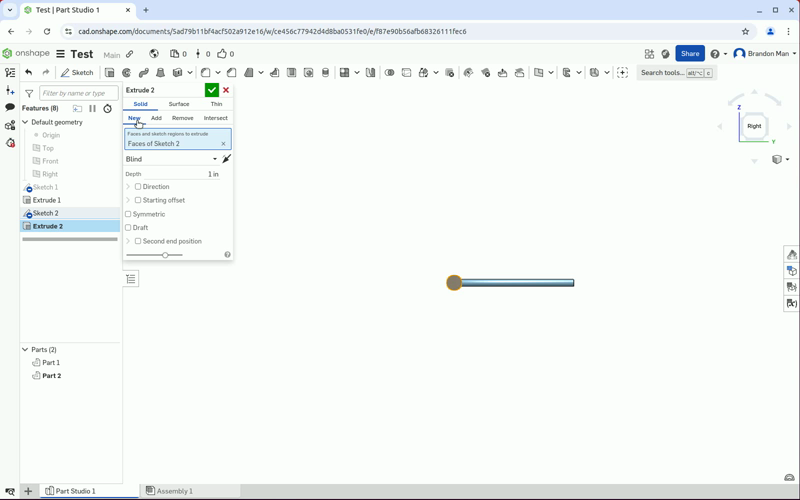
key(tab, 4)
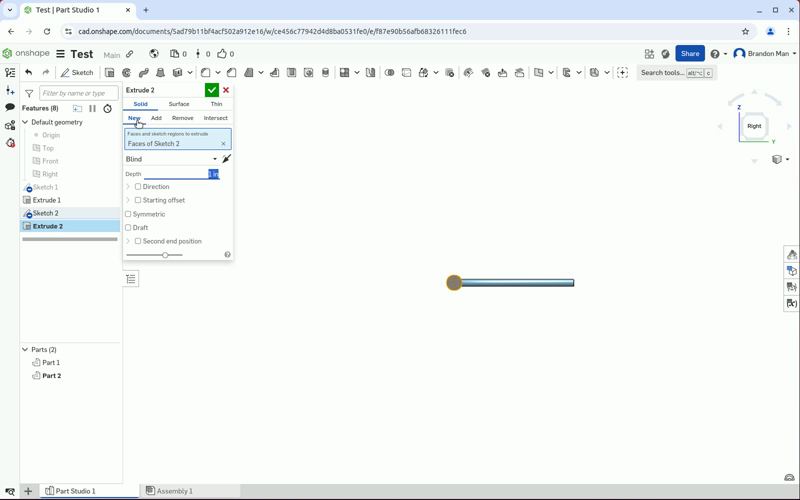
text(0.722)
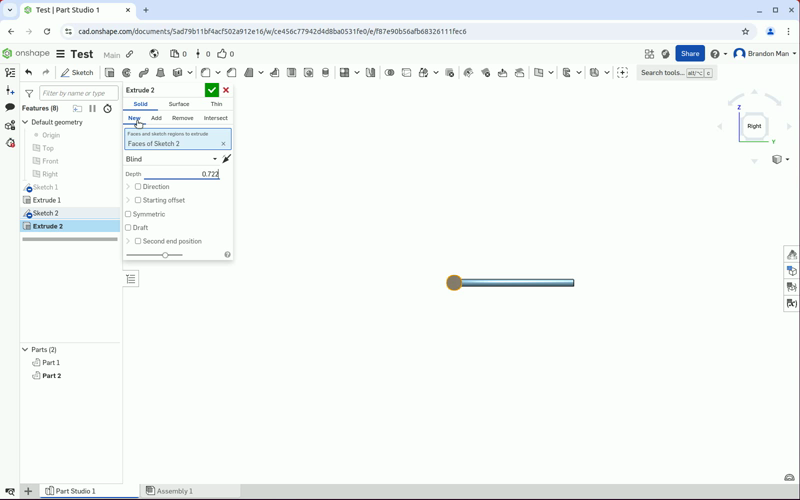
key(tab, 3)
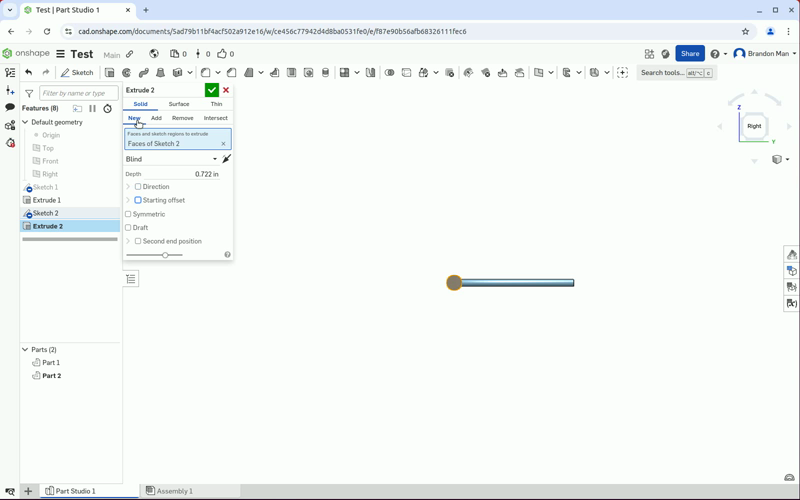
key(tab, 2)
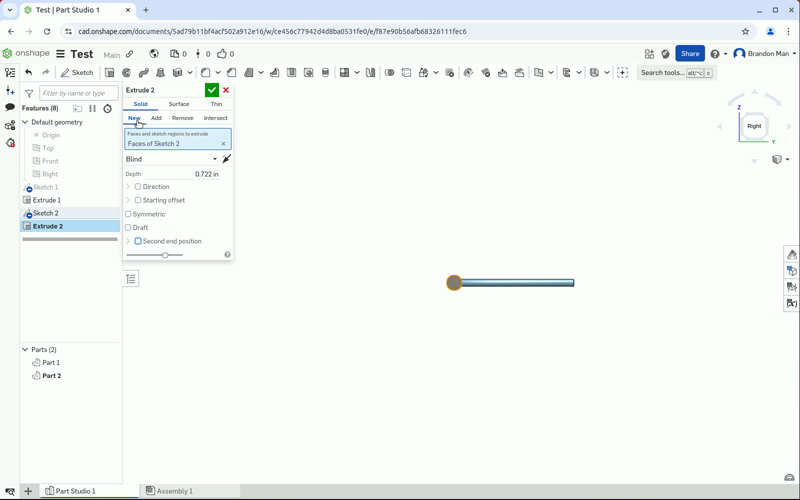
key(space)
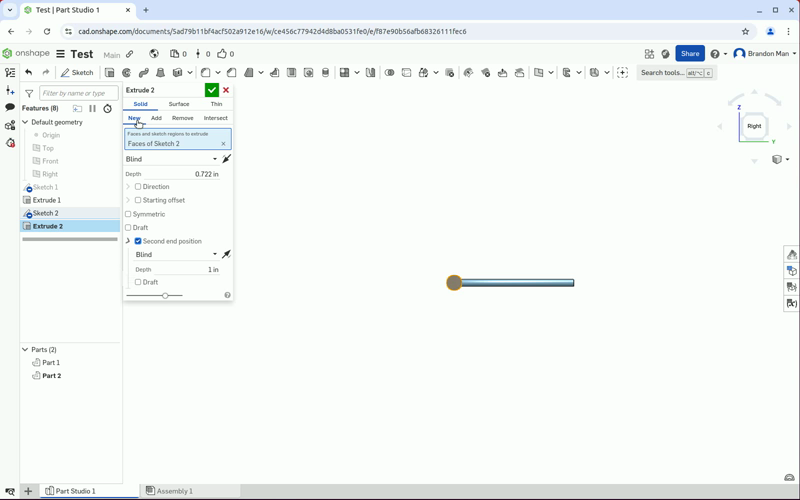
key(tab, 3)
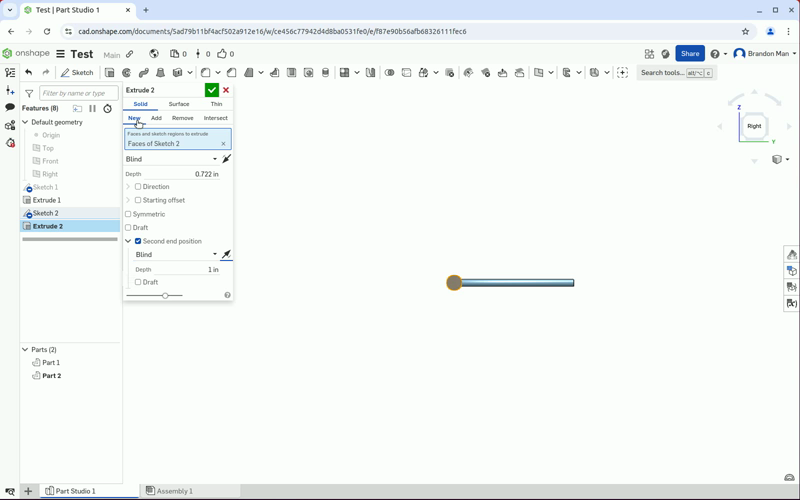
text(0.722)
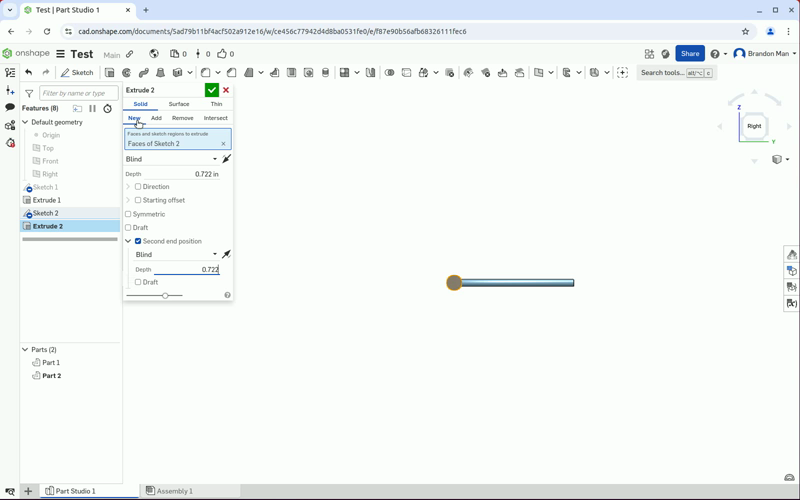
key(enter)
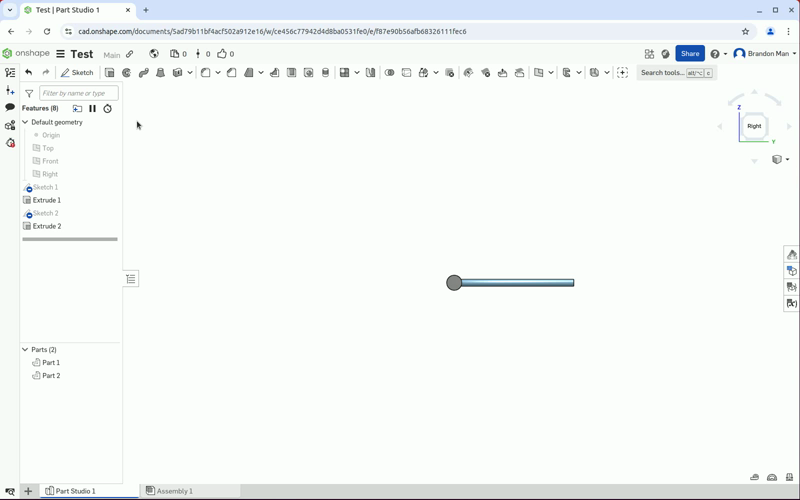
key(shift+h)
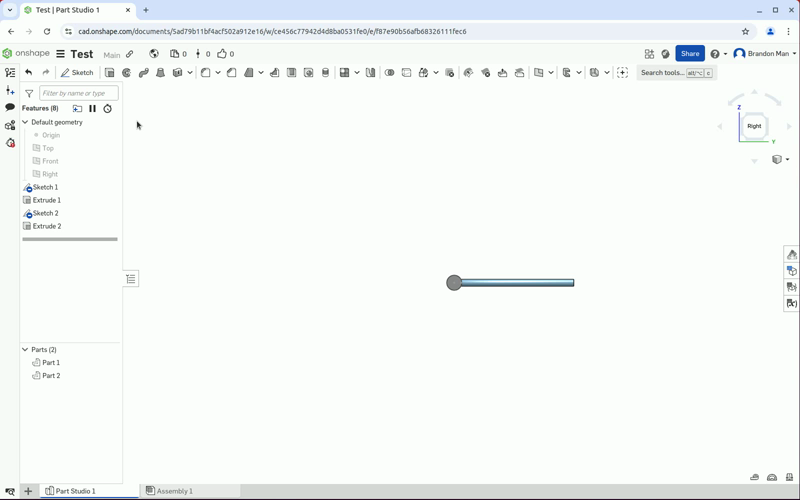
key(shift+h)
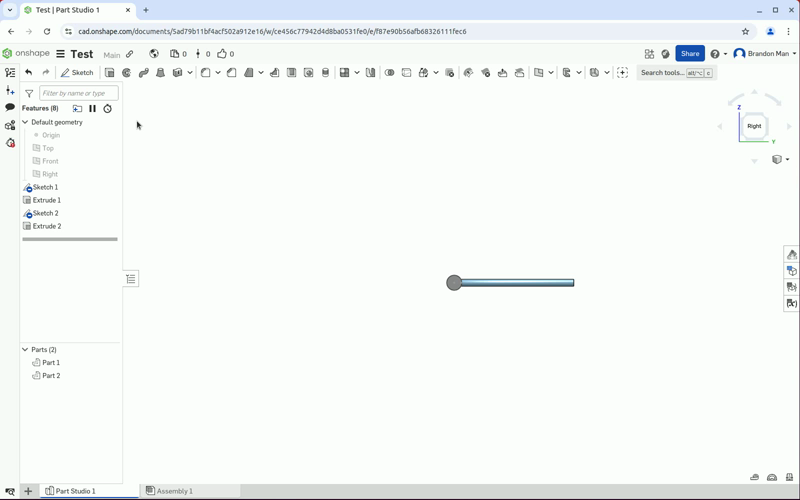
key(shift+7)
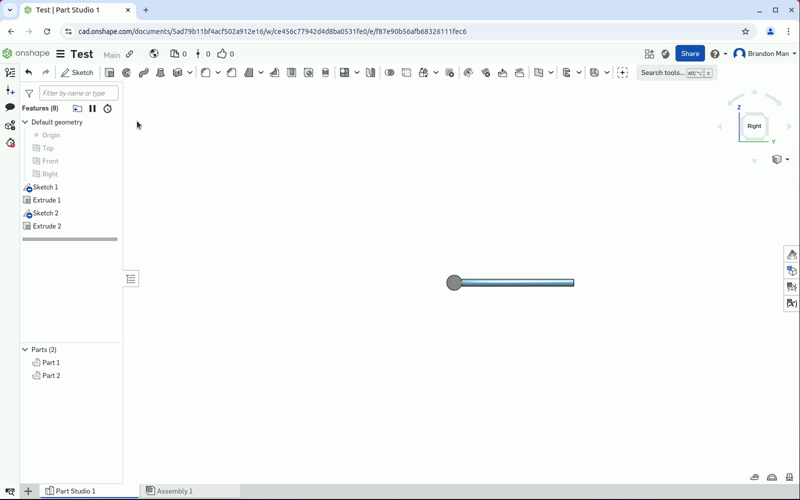
key(right, 2)
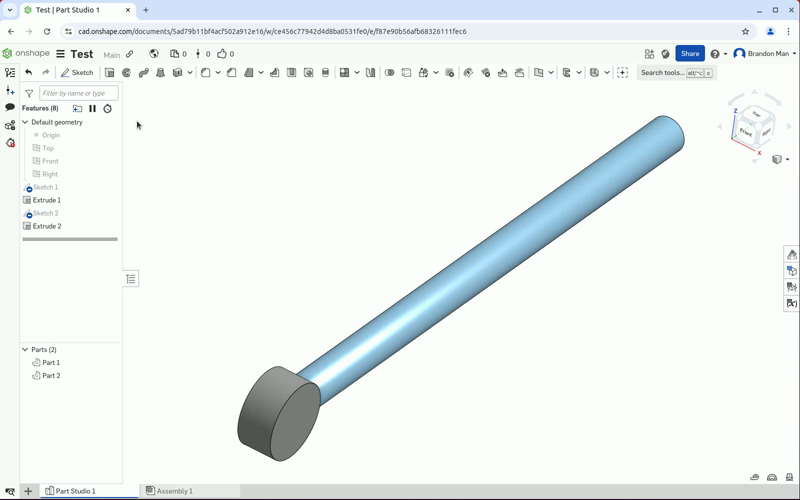
key(down, 2)
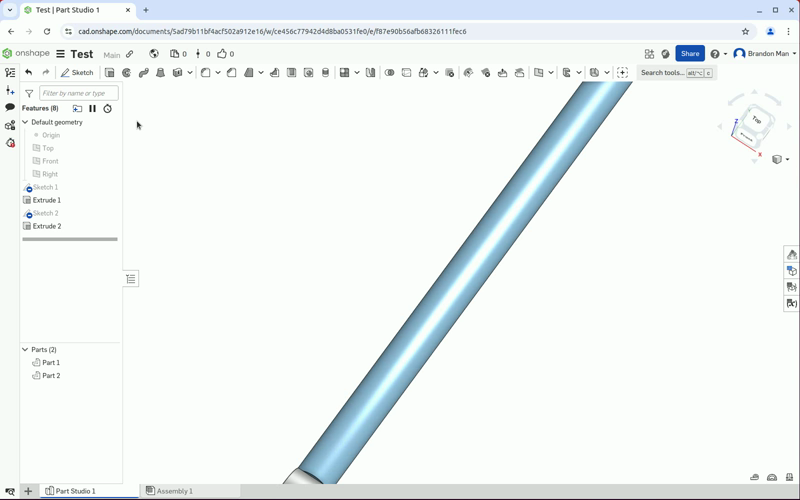
key(up, 2)
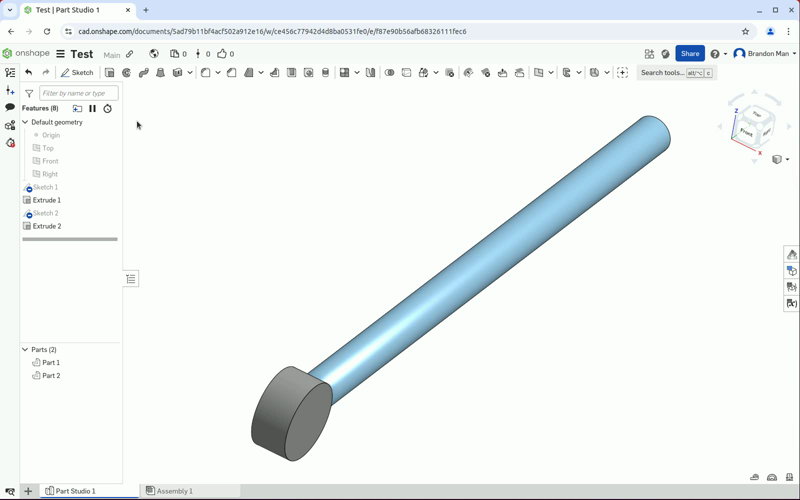
key(left, 2)
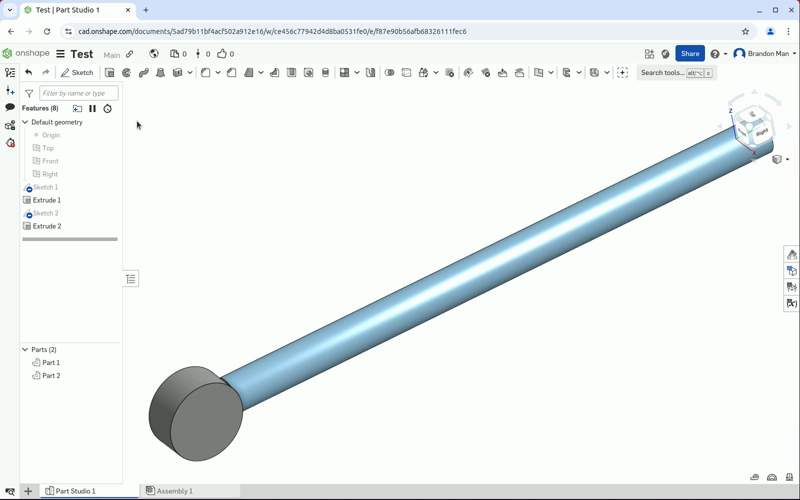
mouse_move(73, 189)
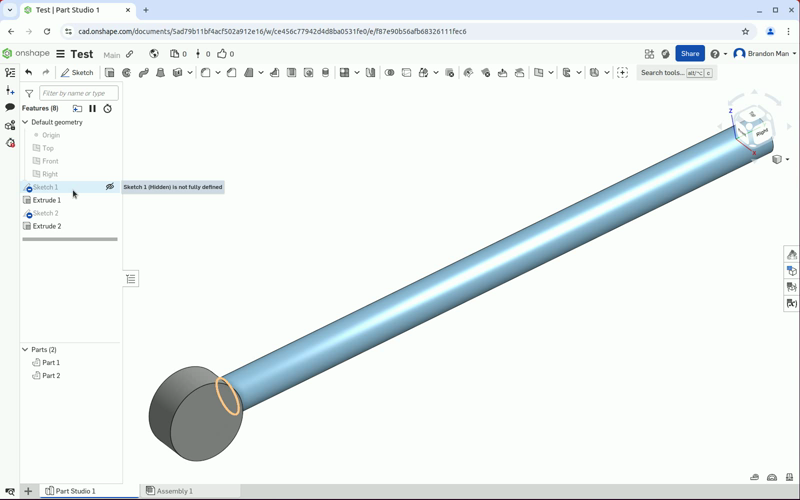
click(73, 189)